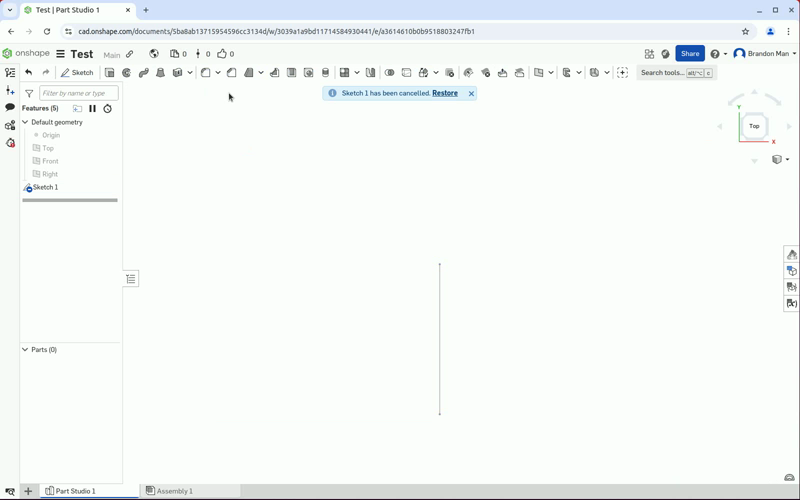
key(shift+h)
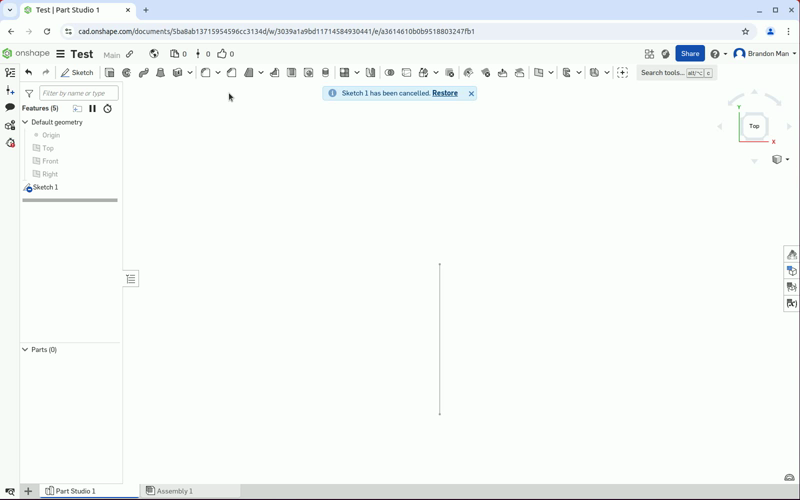
key(shift+s)
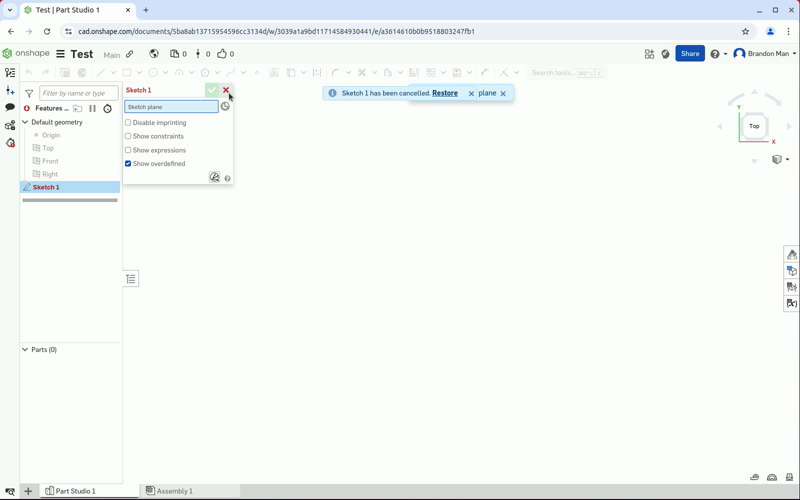
mouse_move(73, 150)
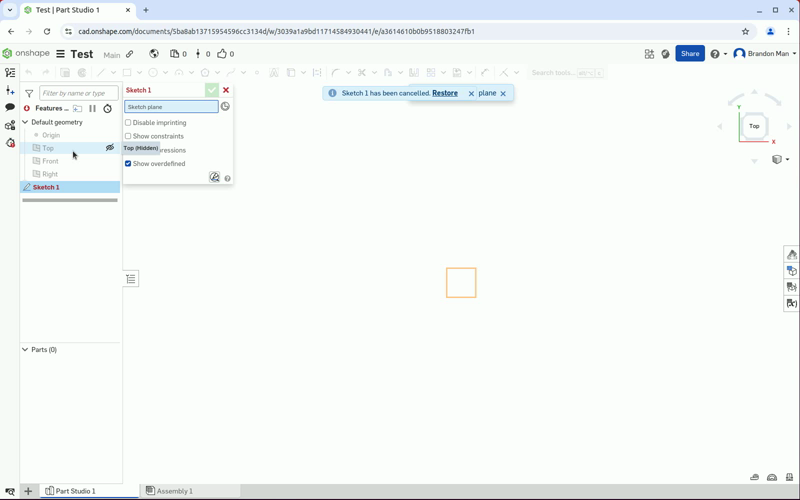
click(73, 150)
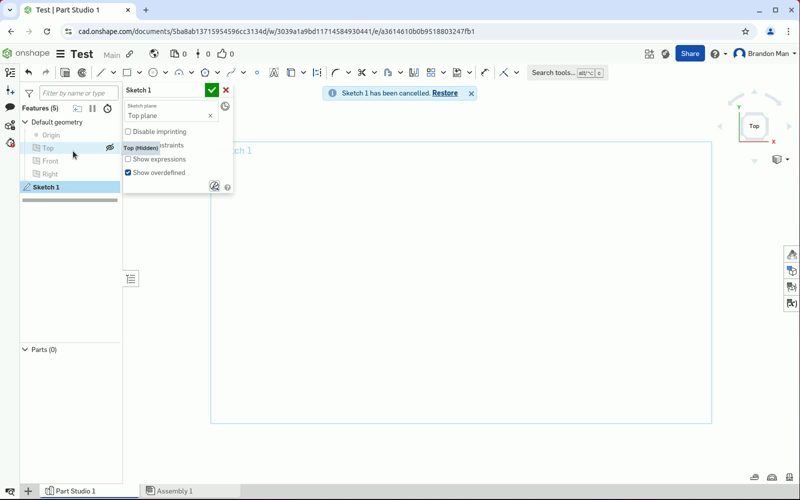
mouse_move(73, 352)
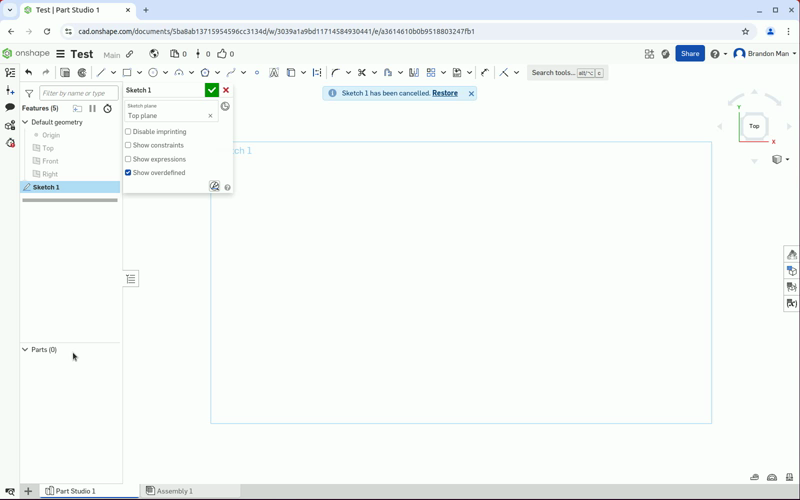
key(y)
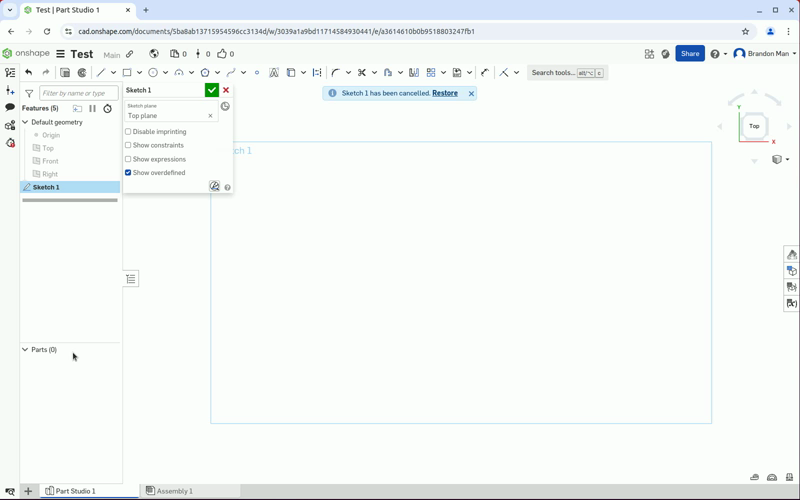
key(l)
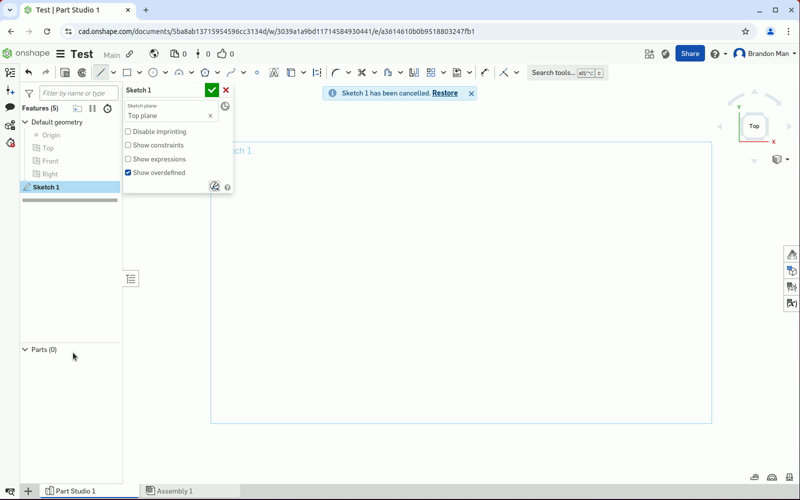
key_down(shift)
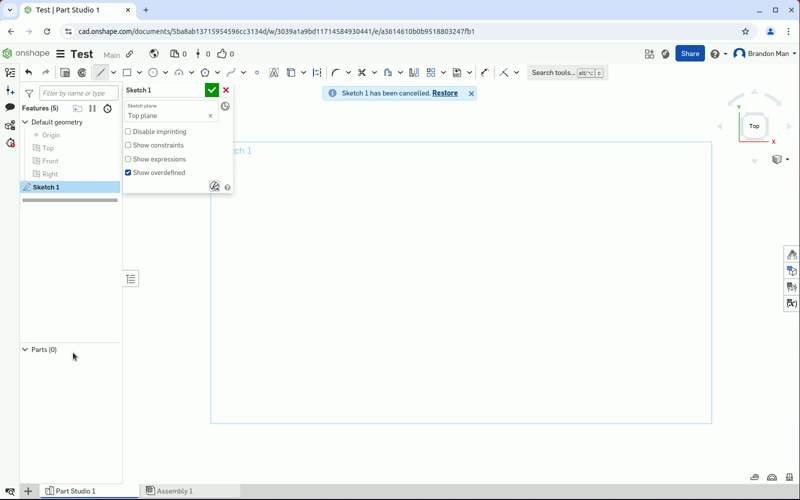
mouse_move(460, 282)
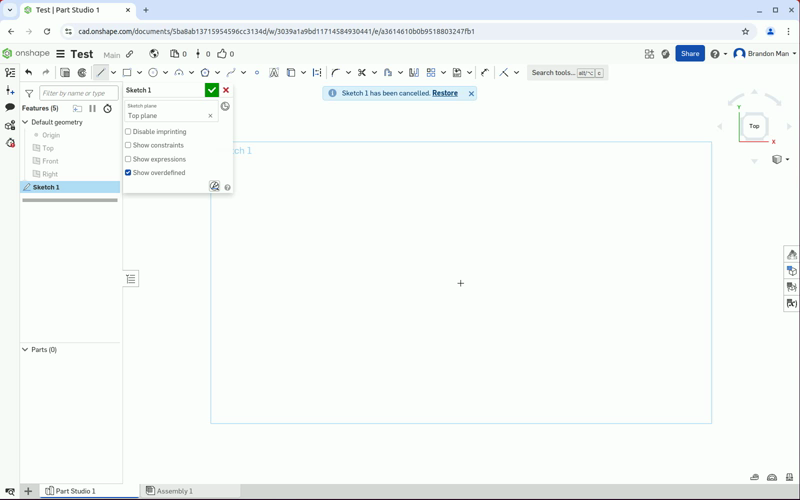
click(460, 282)
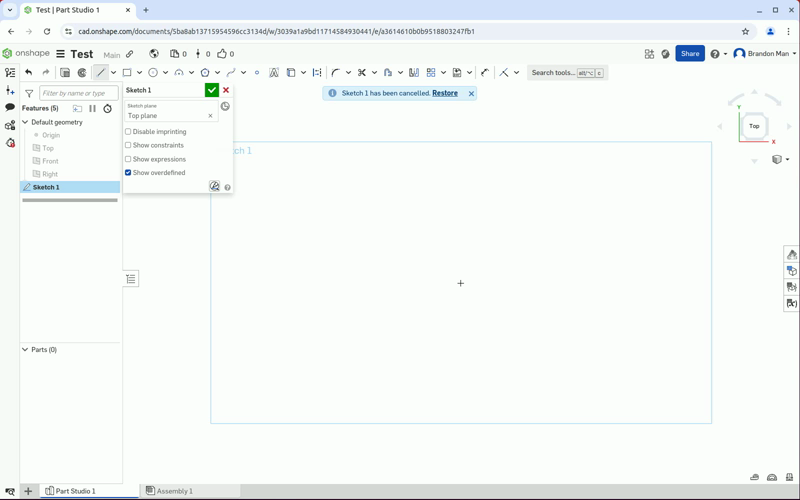
key_up(shift)
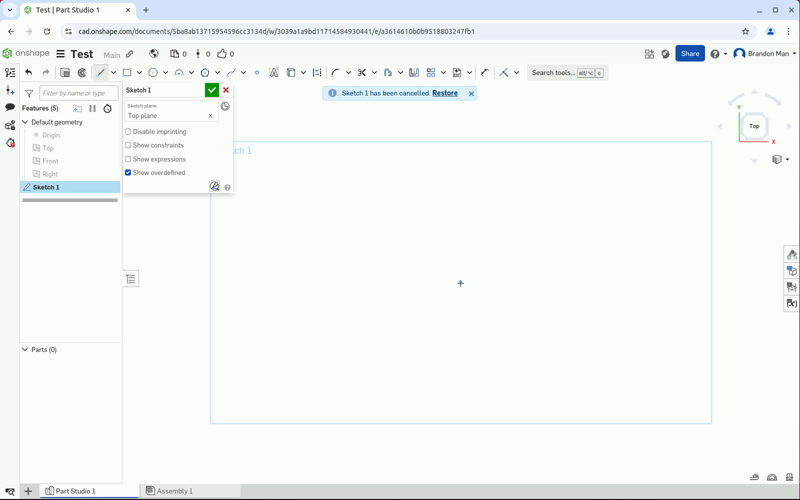
key_down(shift)
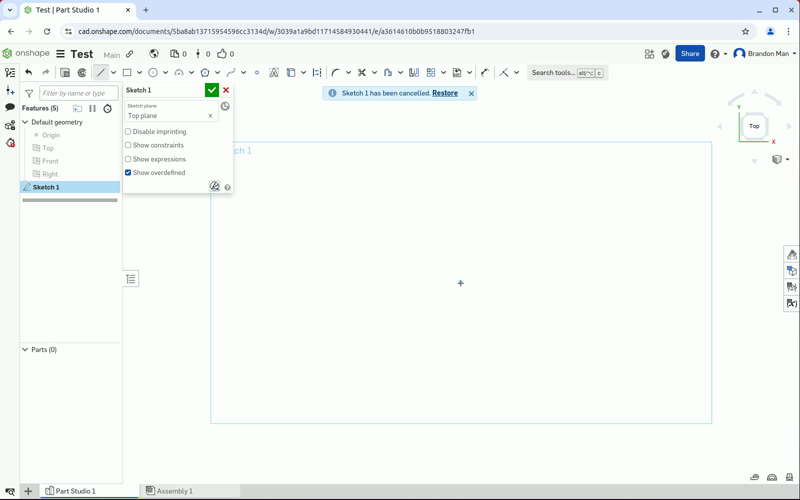
mouse_move(573, 282)
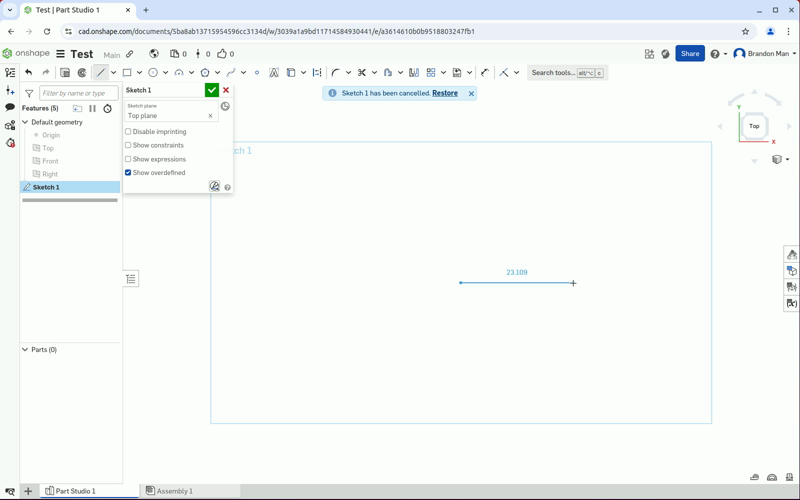
click(573, 282)
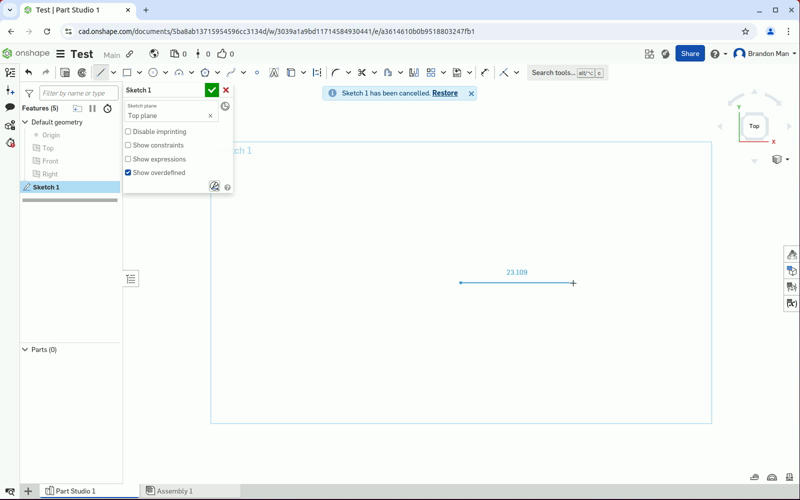
key_up(shift)
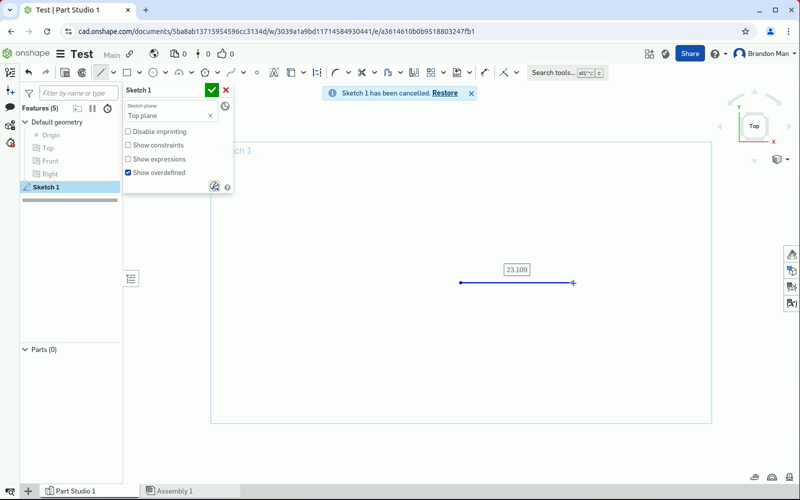
key_down(shift)
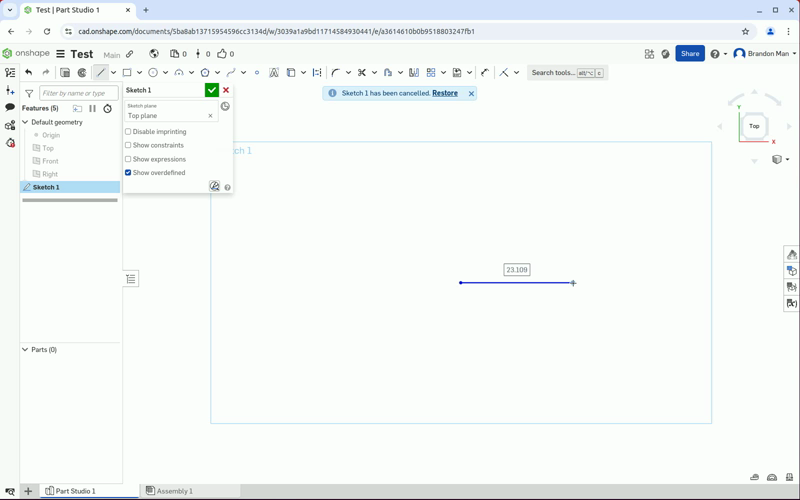
mouse_move(573, 200)
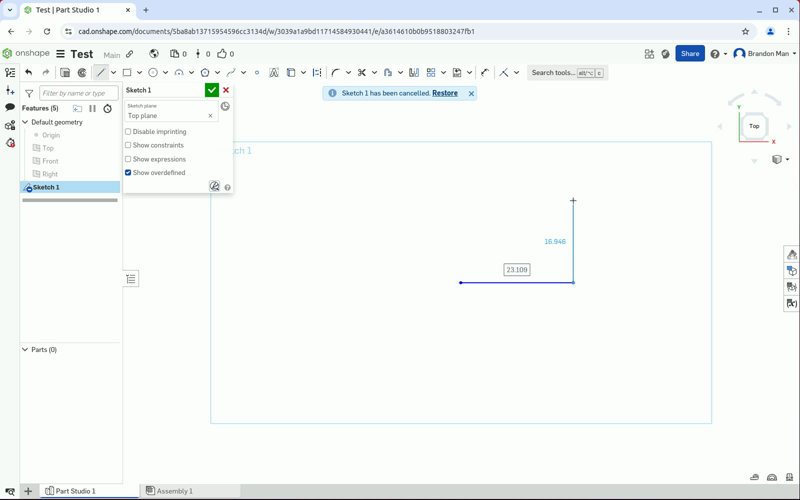
click(573, 200)
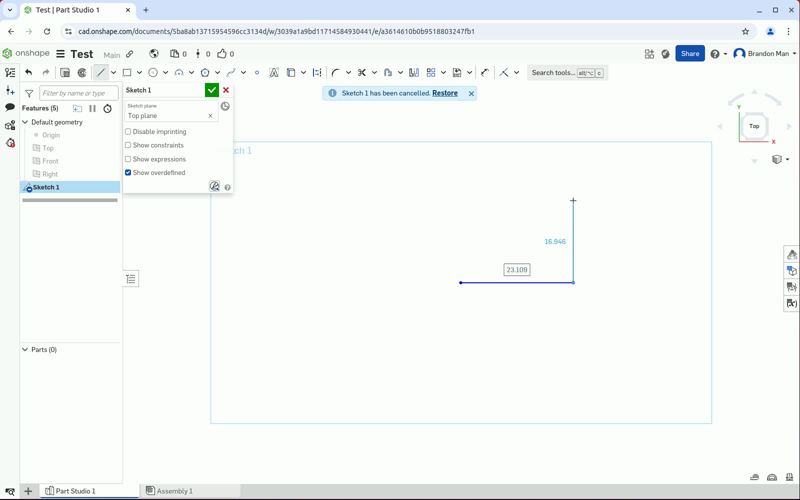
key_up(shift)
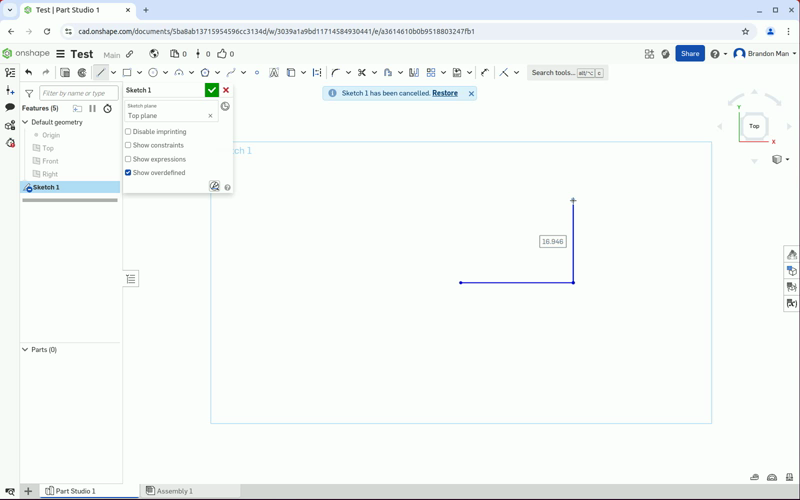
key_down(shift)
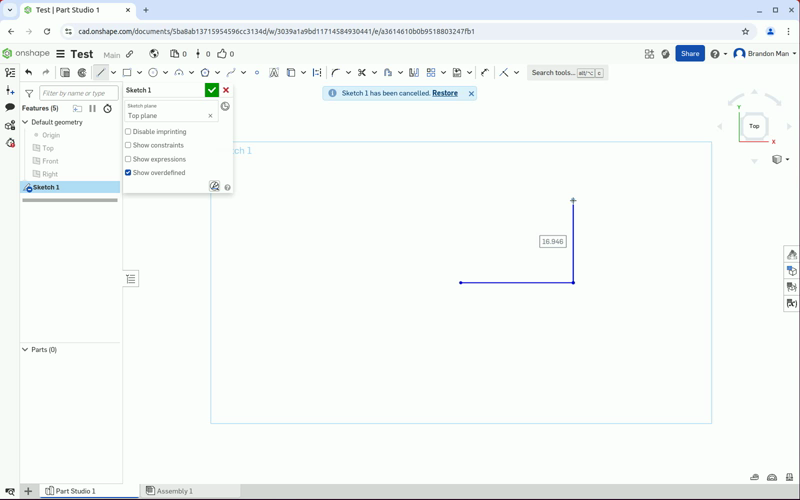
mouse_move(460, 200)
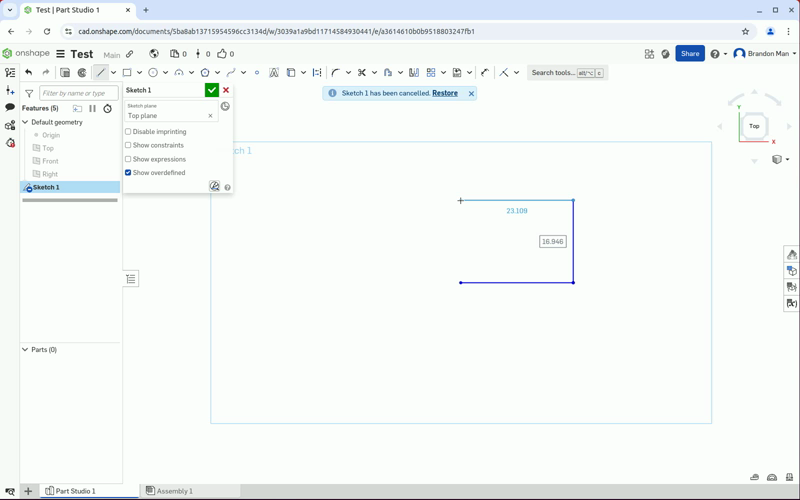
click(460, 200)
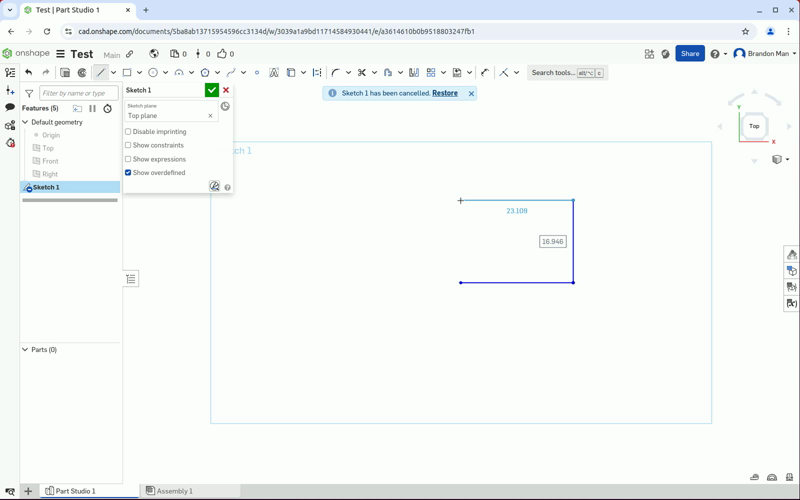
key_up(shift)
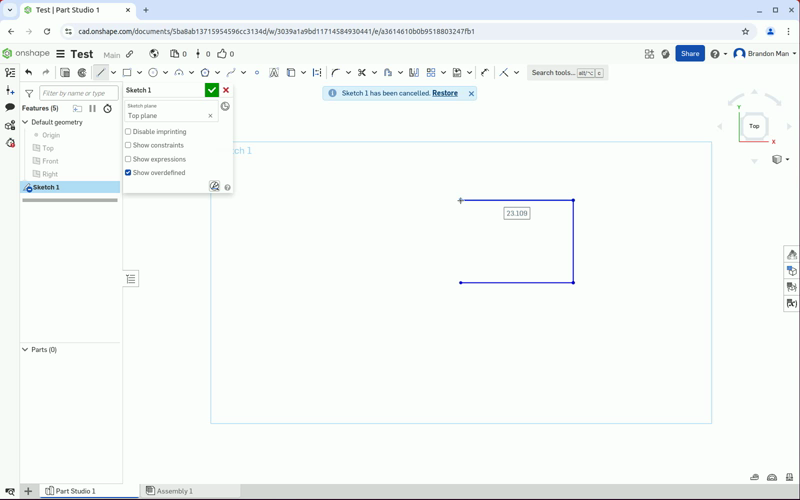
key_down(shift)
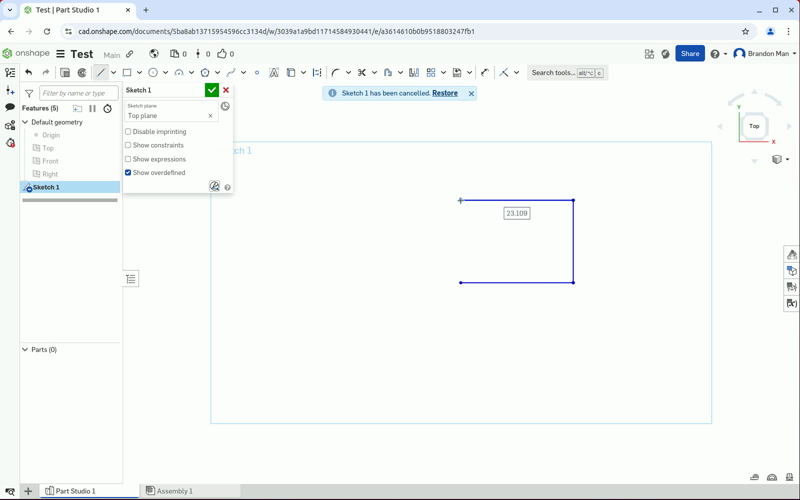
mouse_move(460, 282)
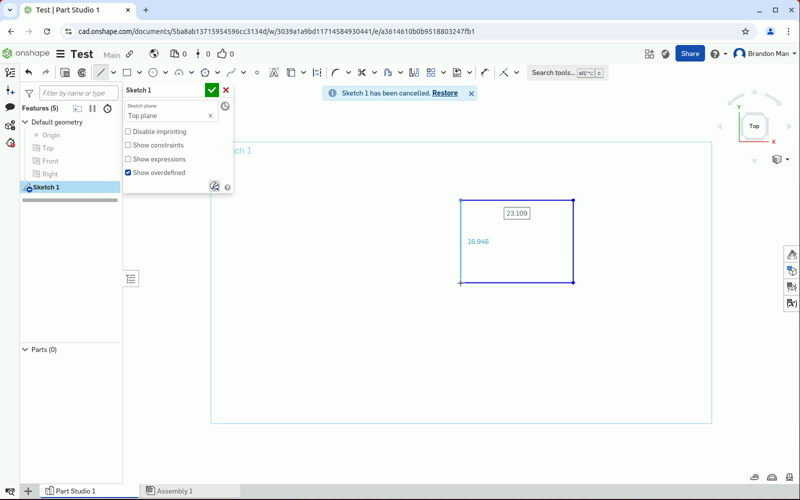
key_up(shift)
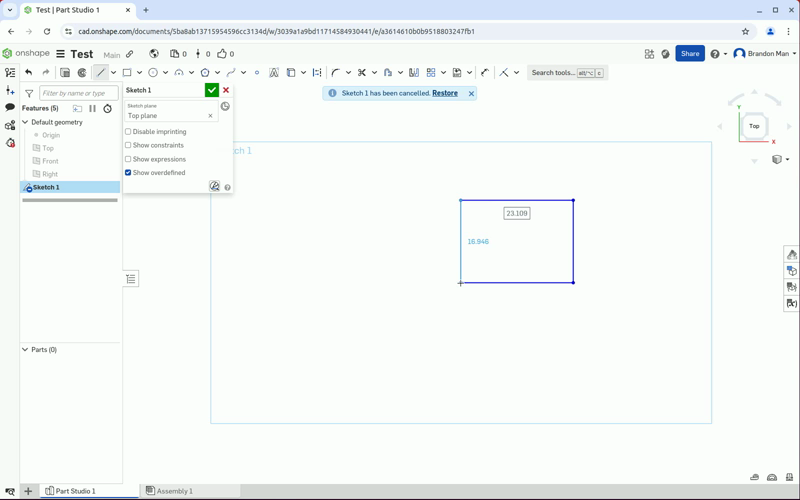
click(460, 282)
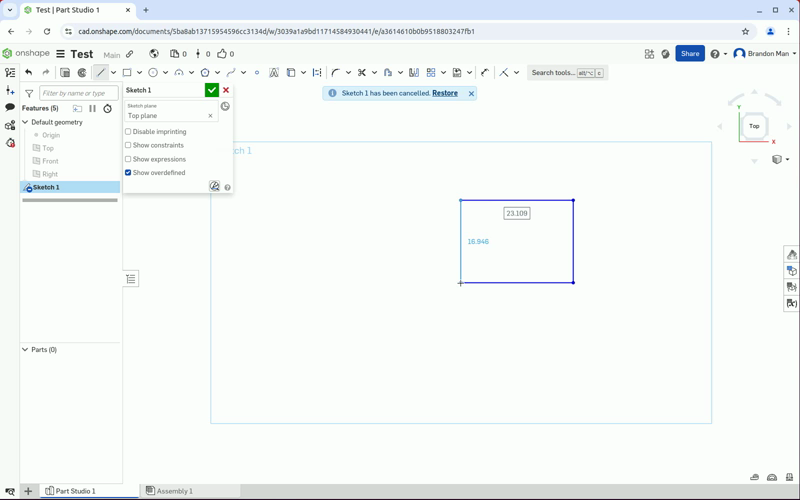
key(esc)
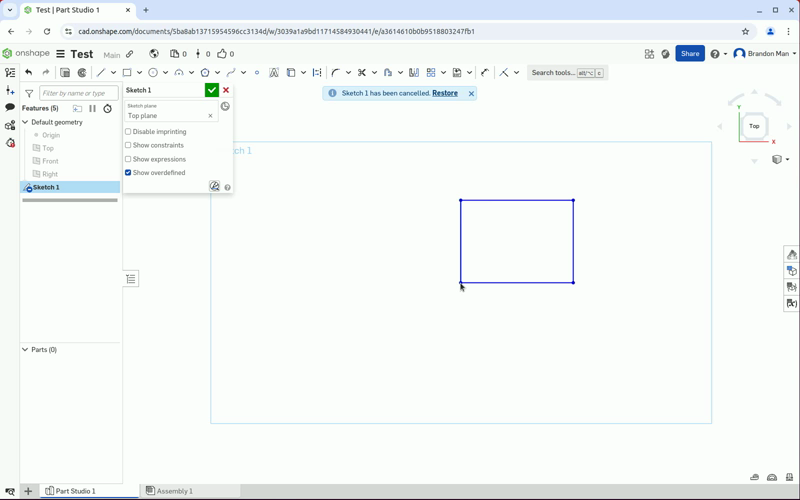
mouse_move(557, 250)
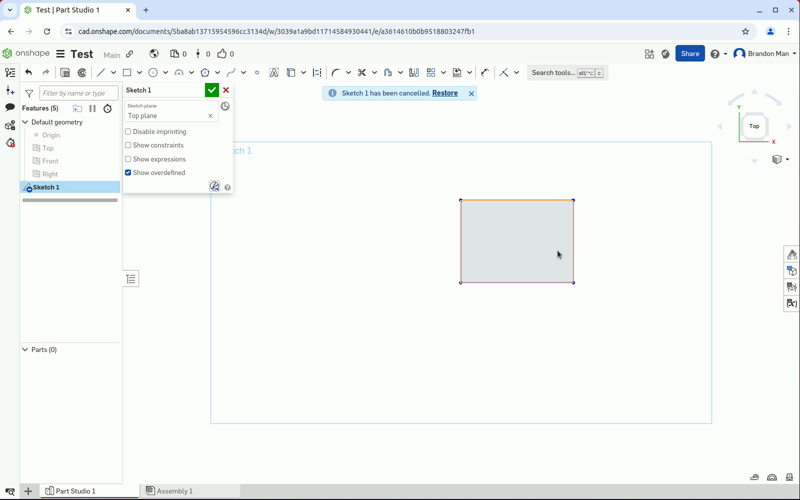
click(557, 250)
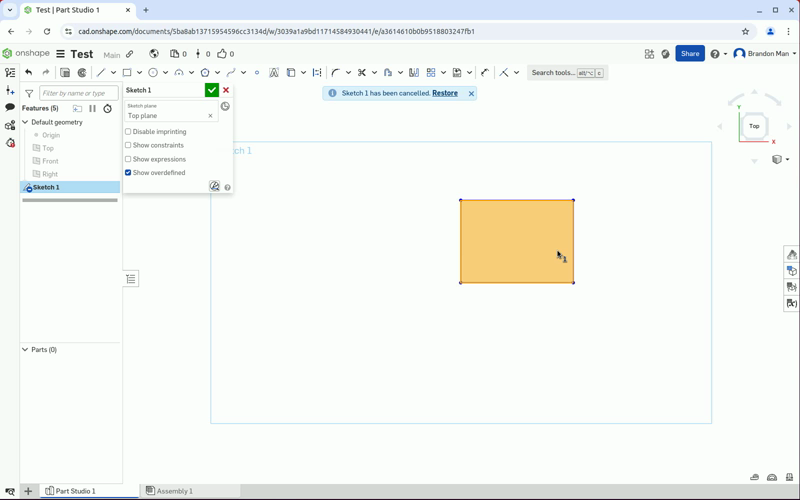
mouse_move(73, 352)
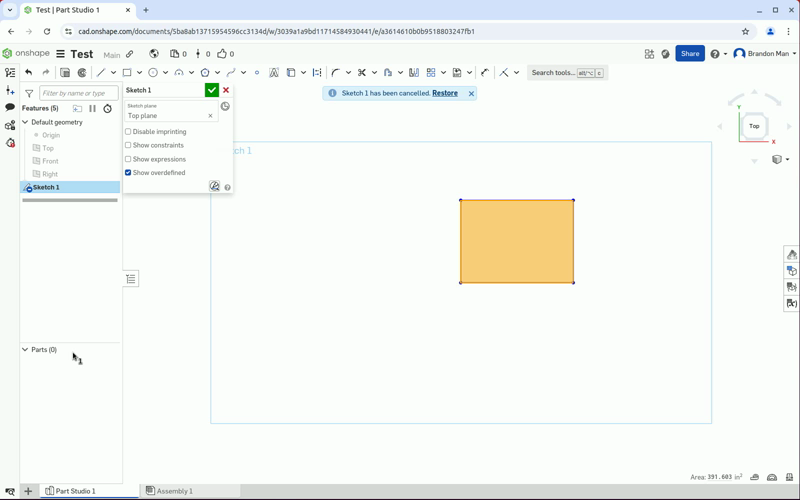
key(shift+y)
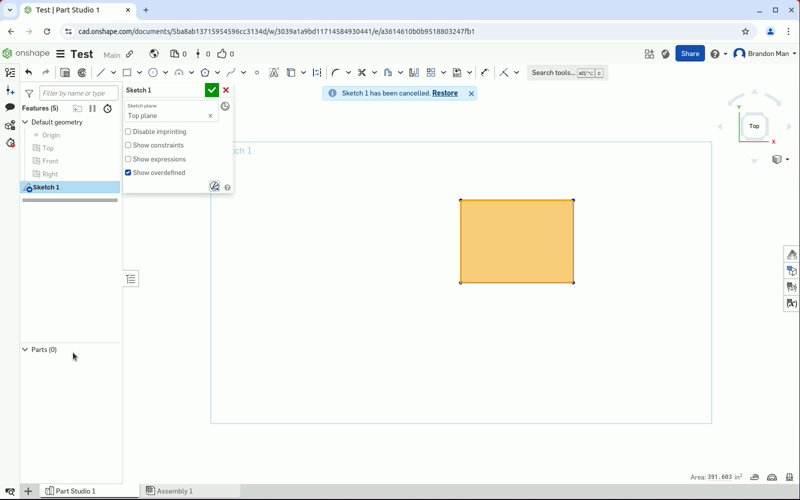
key(shift+e)
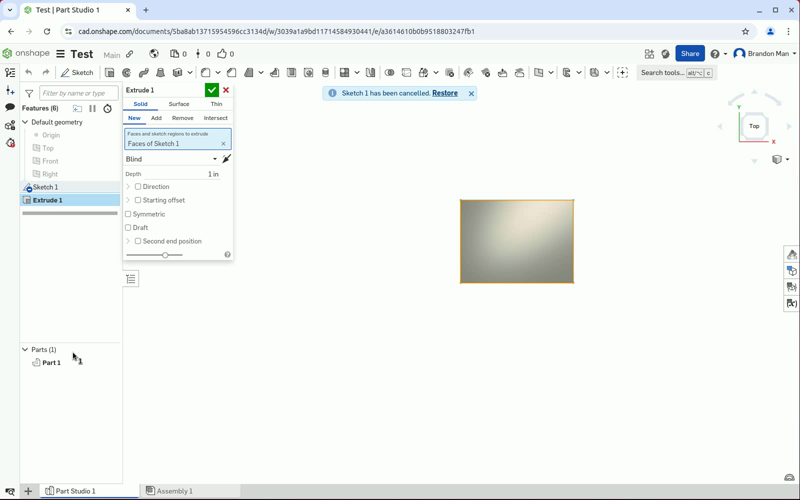
mouse_move(143, 106)
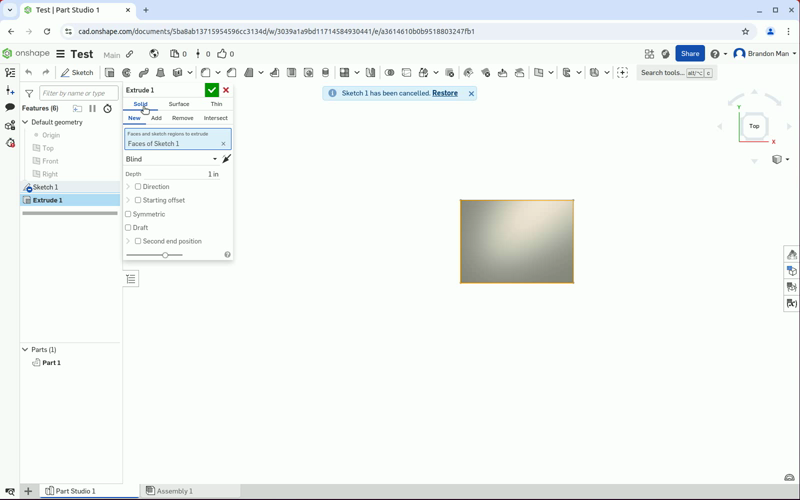
click(143, 106)
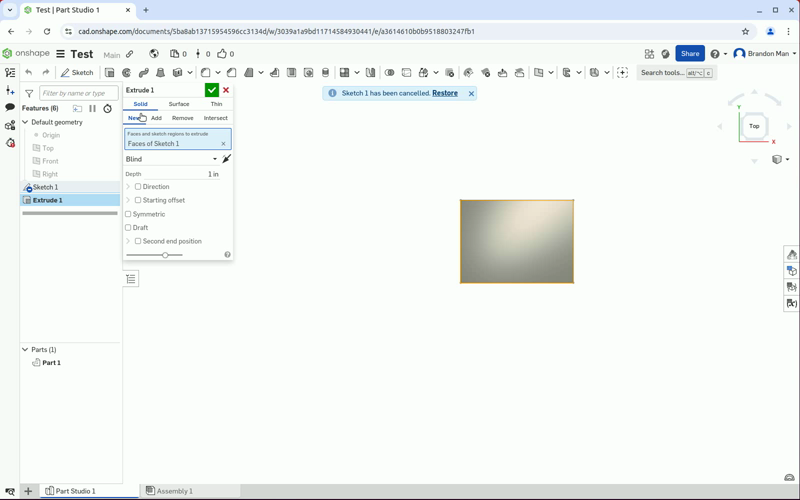
mouse_move(137, 120)
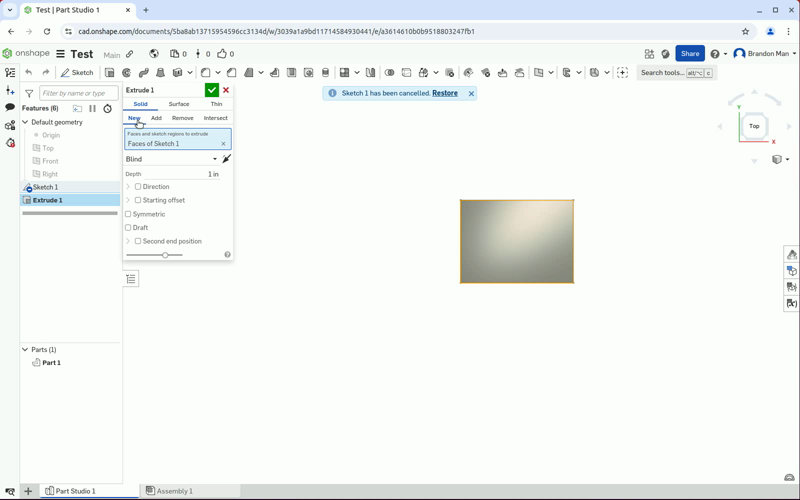
click(137, 120)
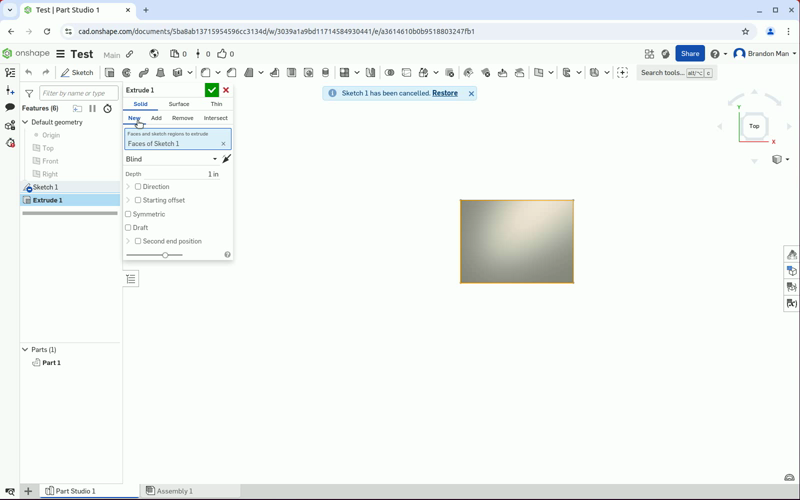
key(tab, 4)
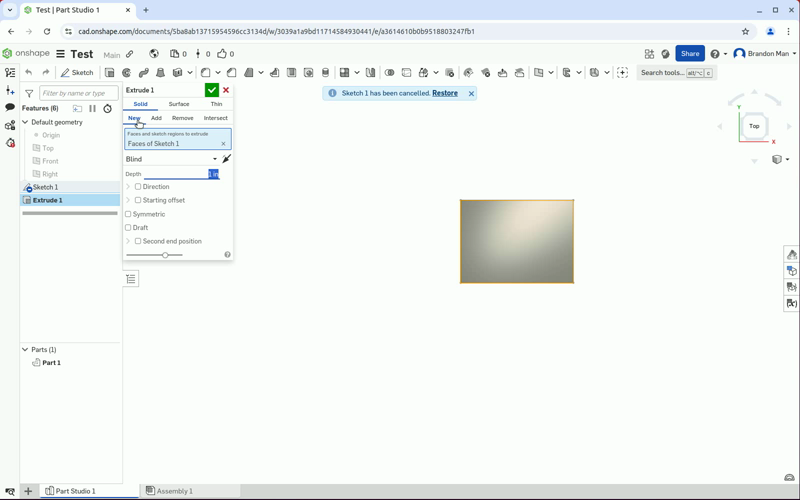
text(9.147)
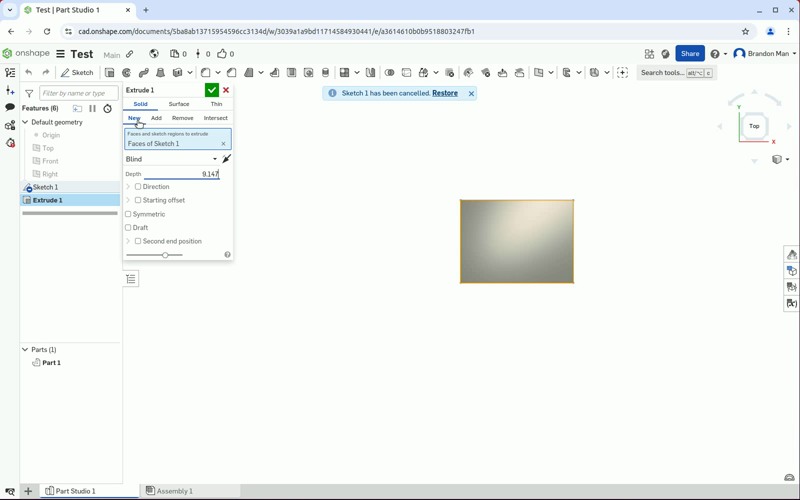
key(enter)
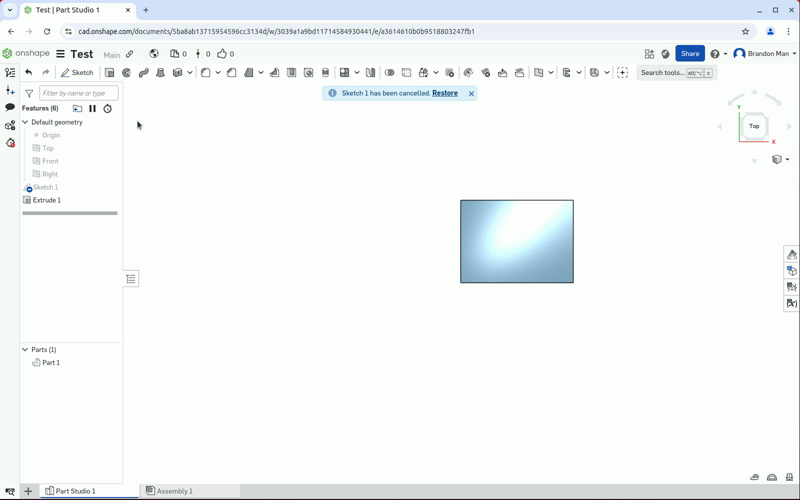
key(shift+h)
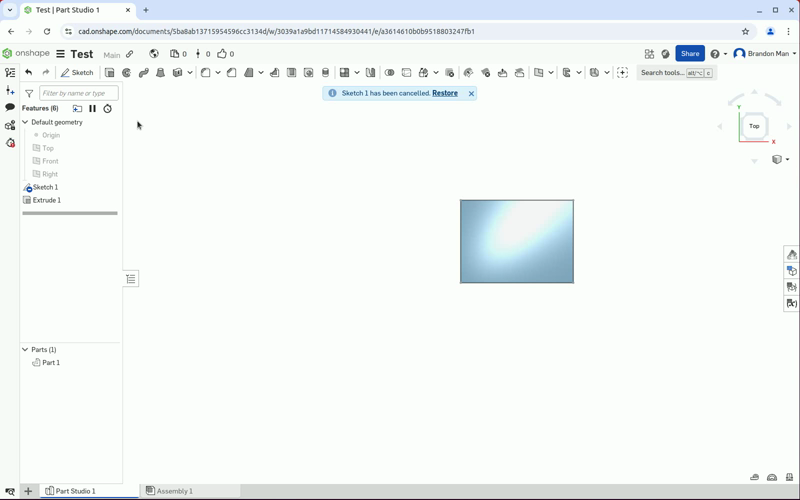
key(shift+h)
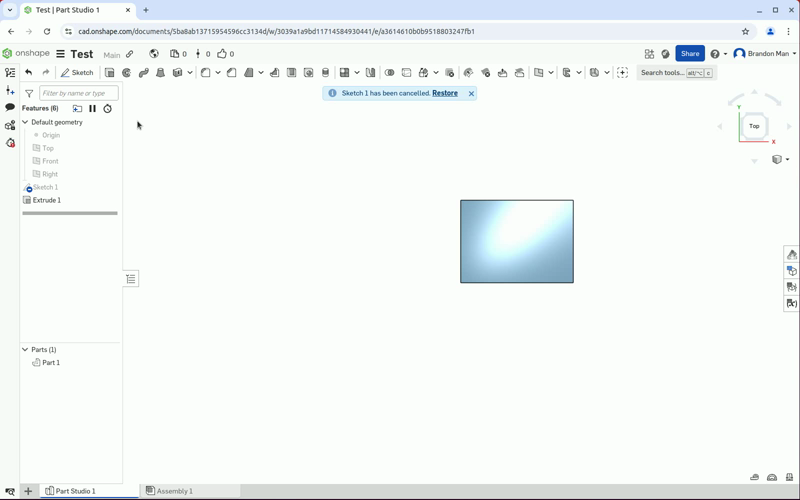
mouse_move(73, 189)
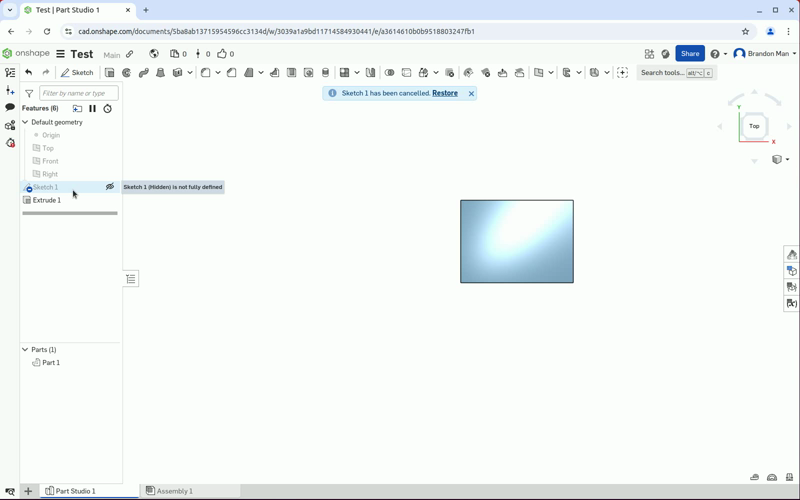
click(73, 189)
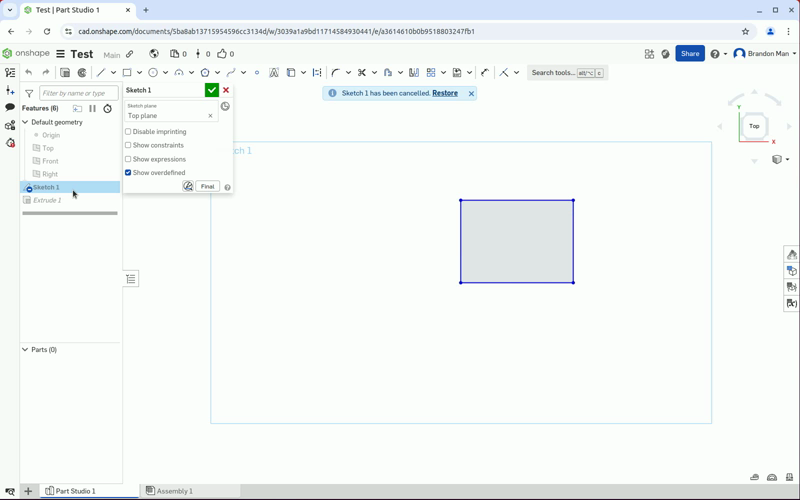
mouse_move(229, 92)
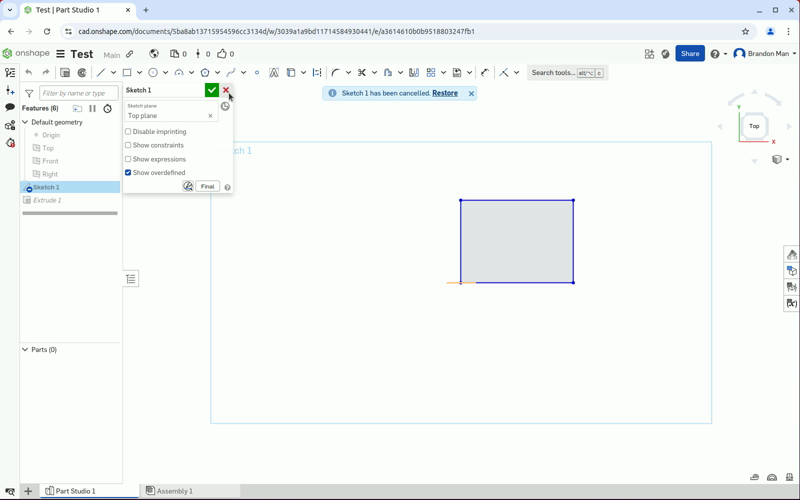
click(229, 92)
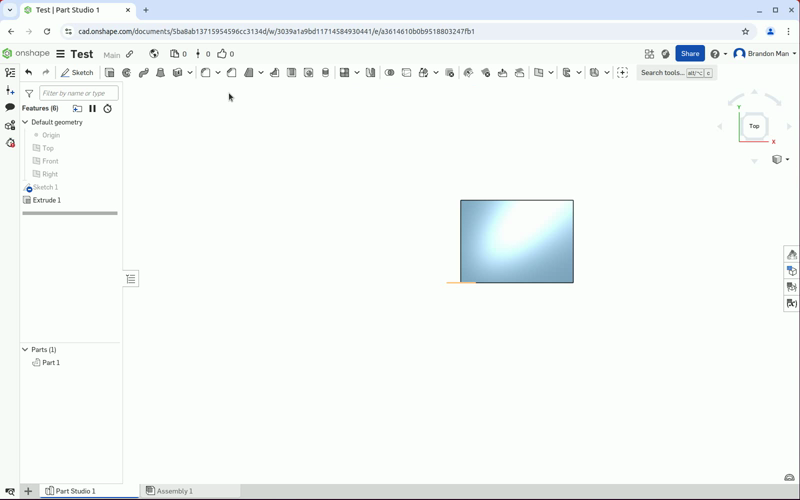
mouse_move(541, 75)
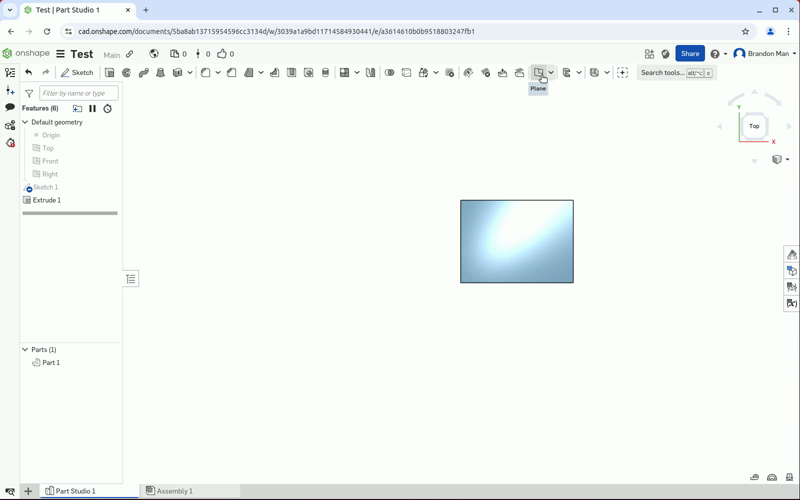
click(541, 75)
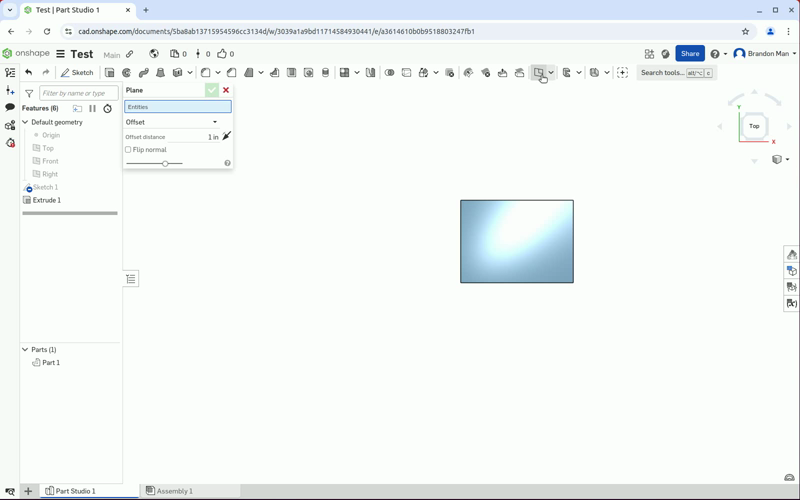
mouse_move(73, 150)
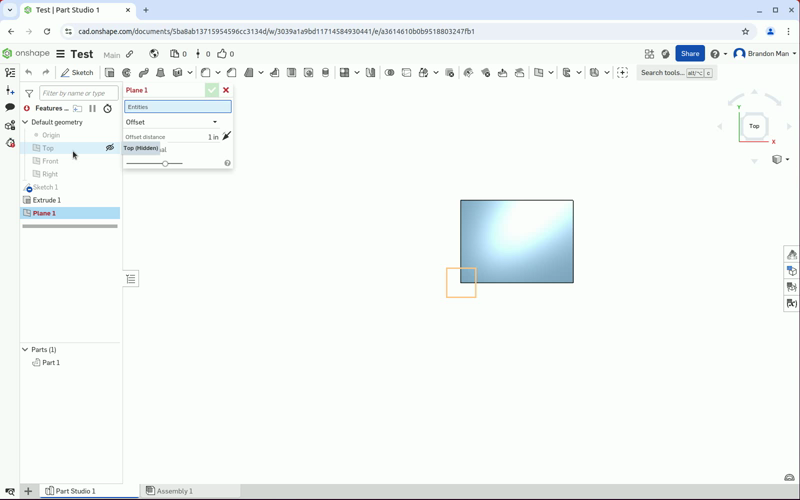
click(73, 150)
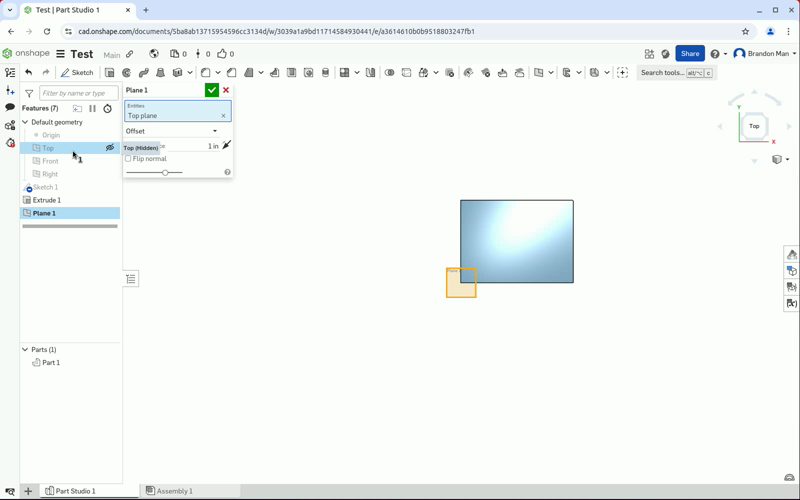
key(tab, 2)
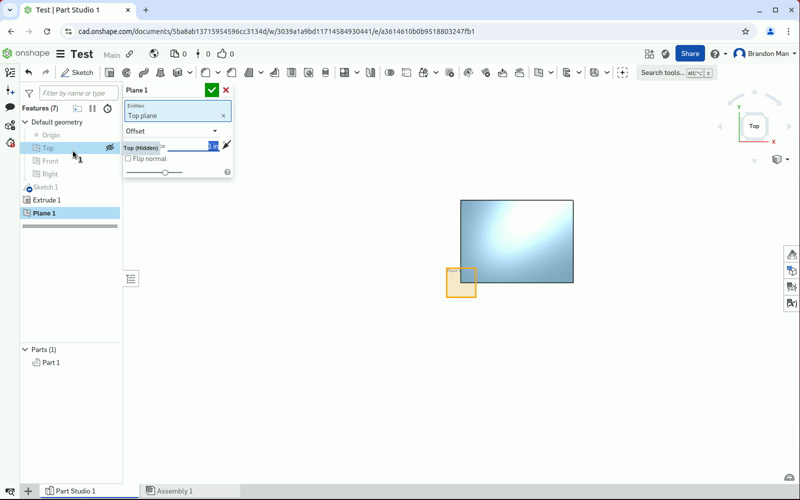
text(9.151)
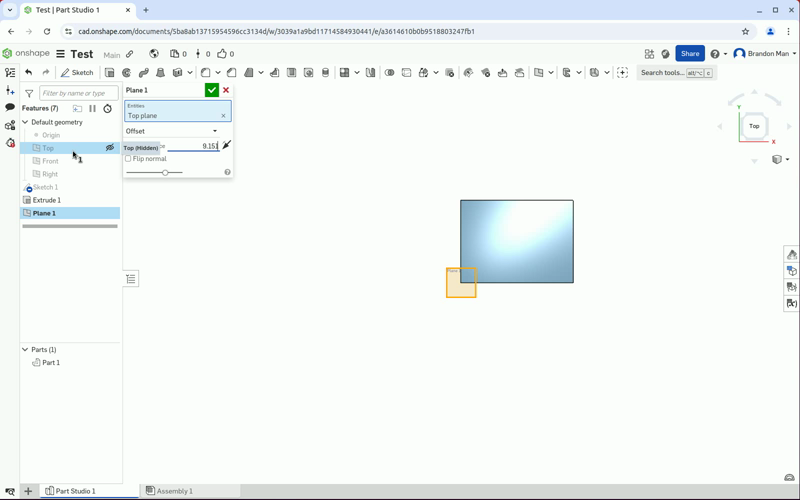
key(enter, 2)
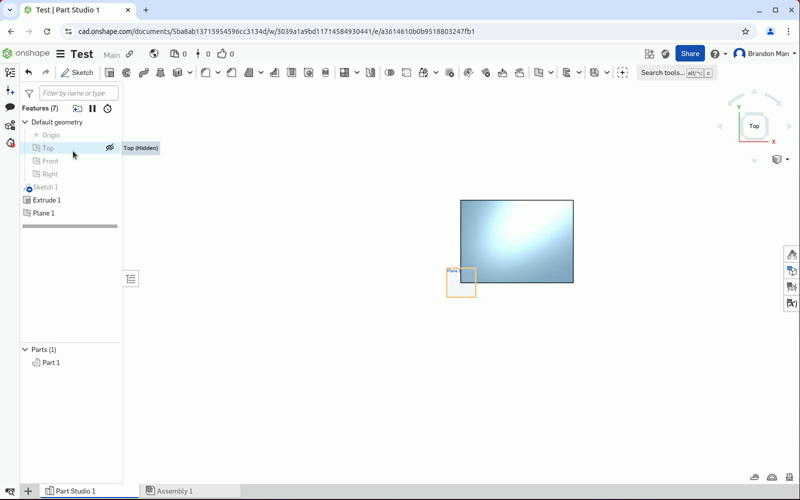
key(shift+s)
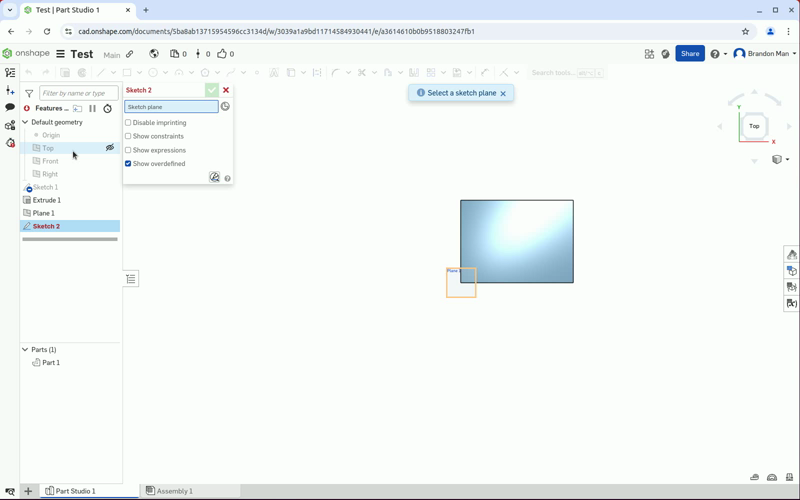
mouse_move(73, 215)
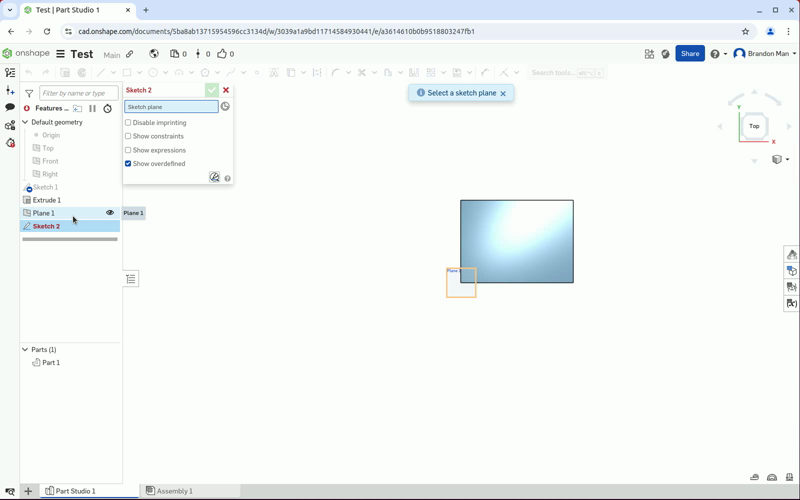
click(73, 215)
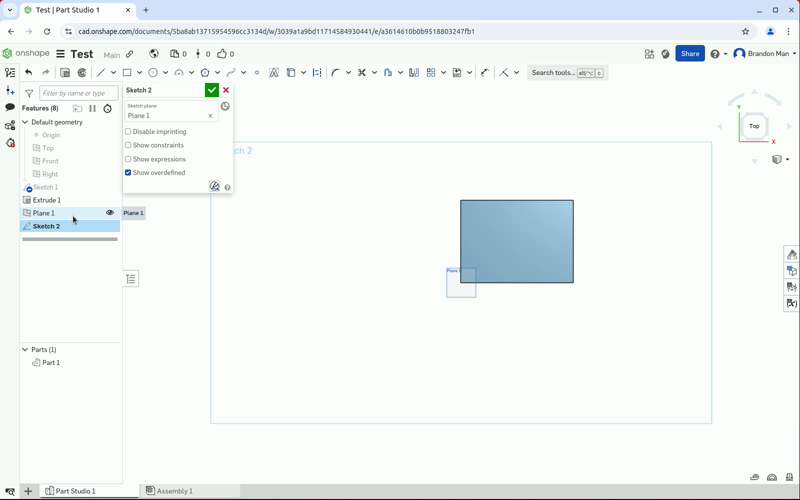
mouse_move(73, 352)
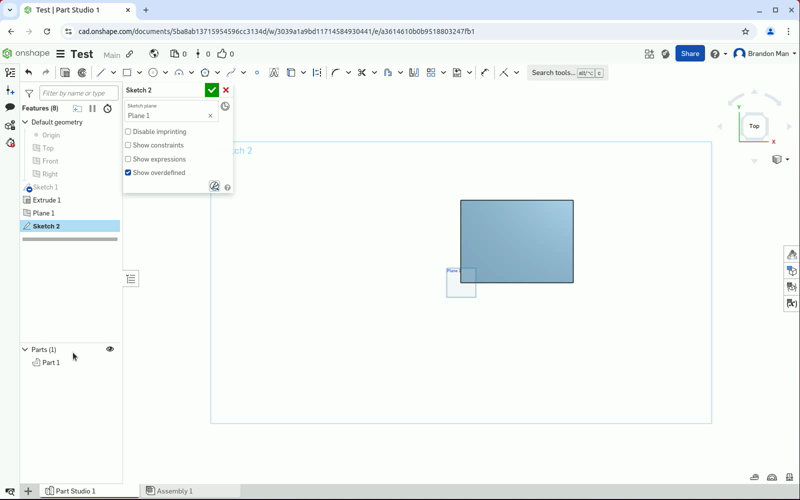
key(y)
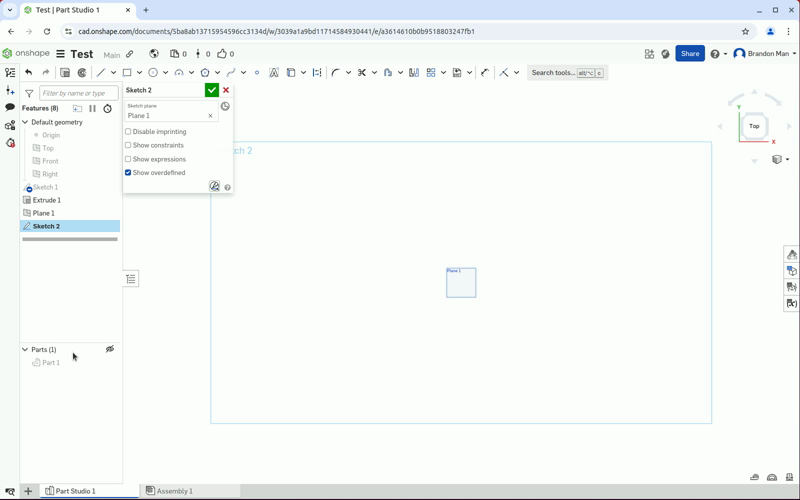
key(l)
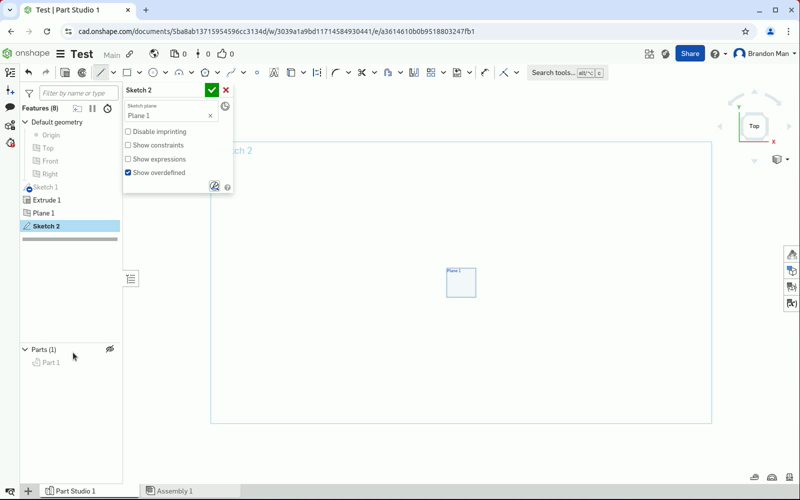
key_down(shift)
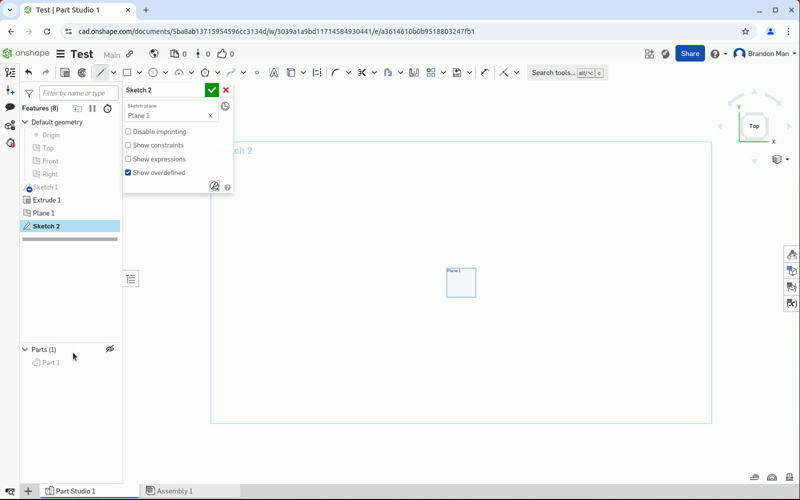
mouse_move(498, 246)
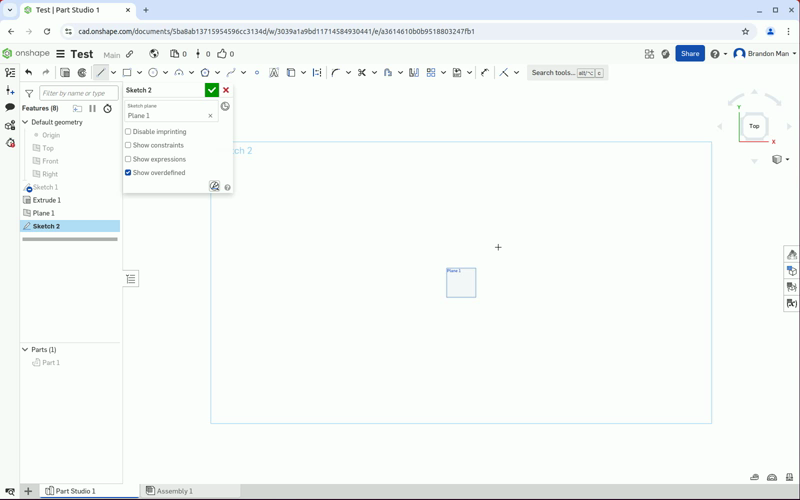
click(498, 246)
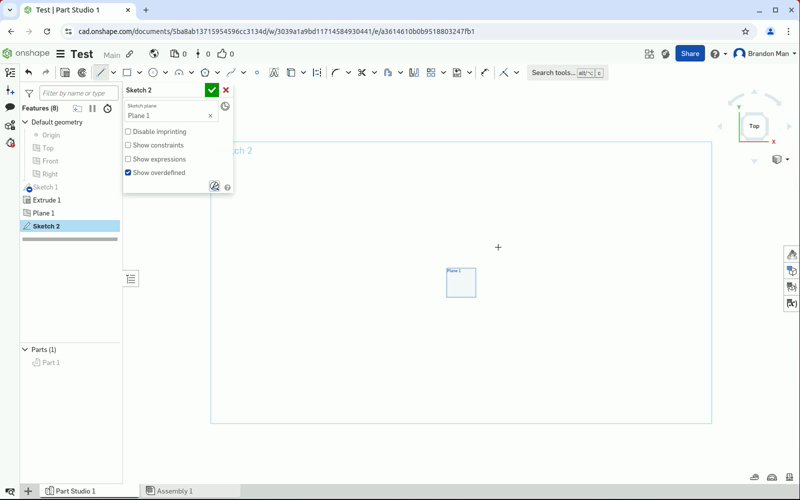
key_up(shift)
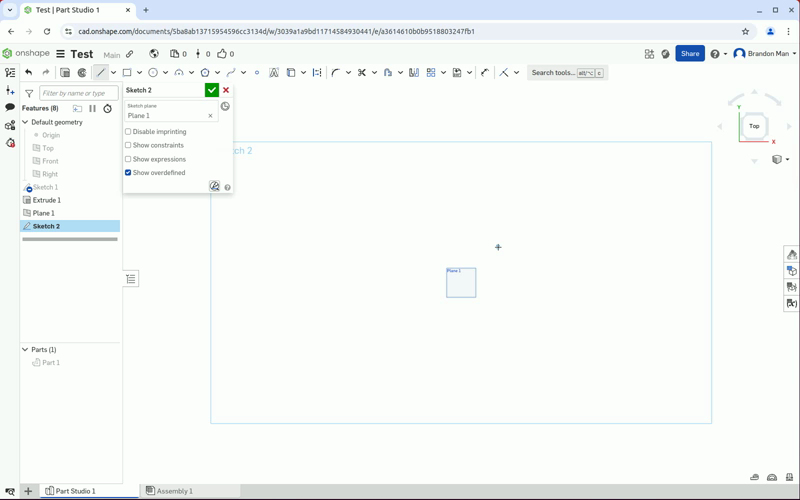
key_down(shift)
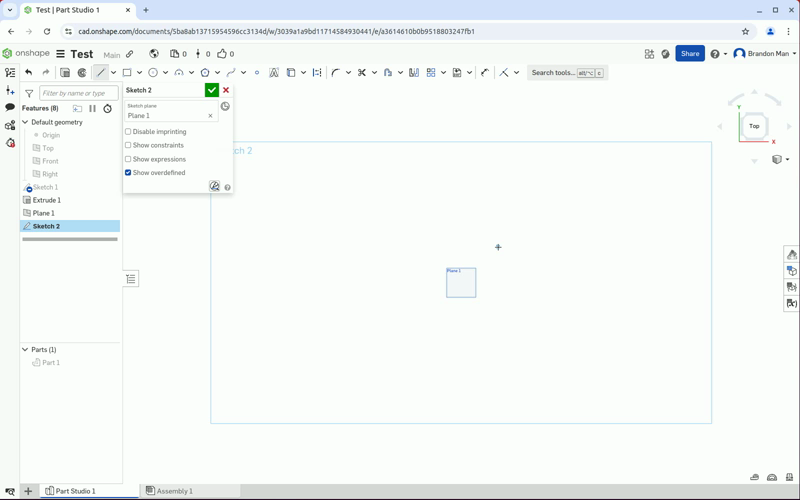
mouse_move(528, 246)
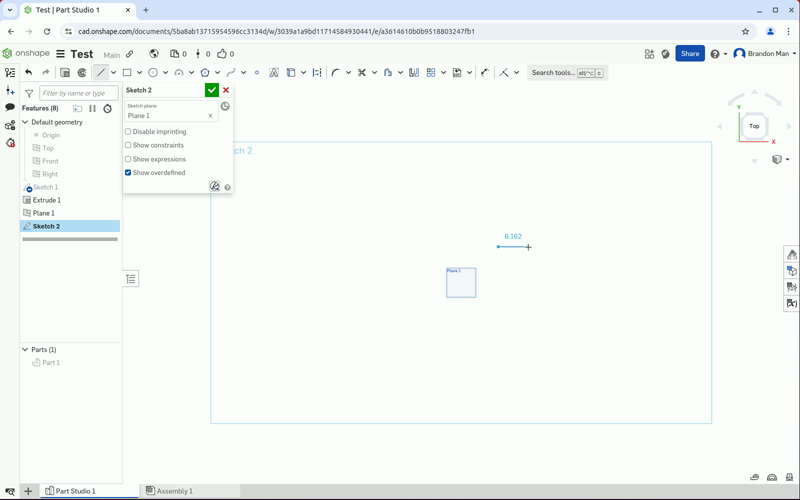
mouse_move(549, 246)
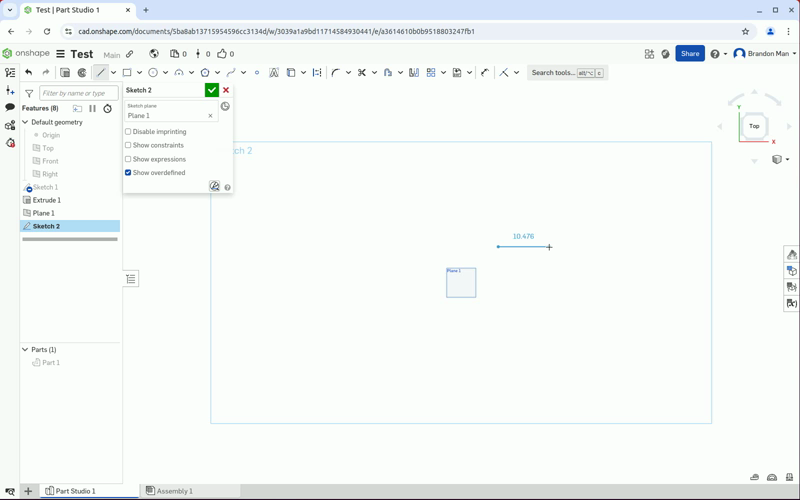
click(549, 246)
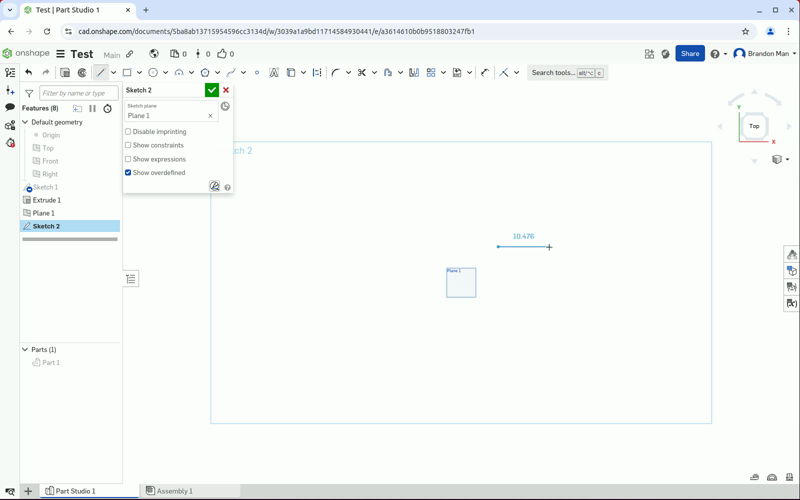
key_up(shift)
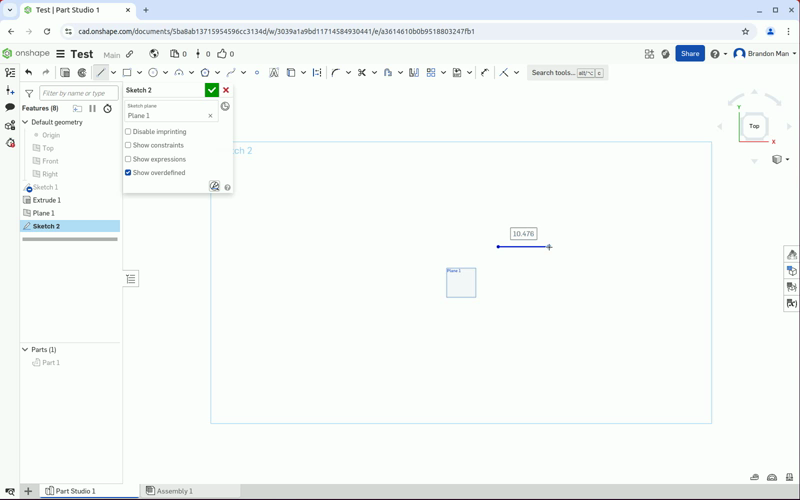
key_down(shift)
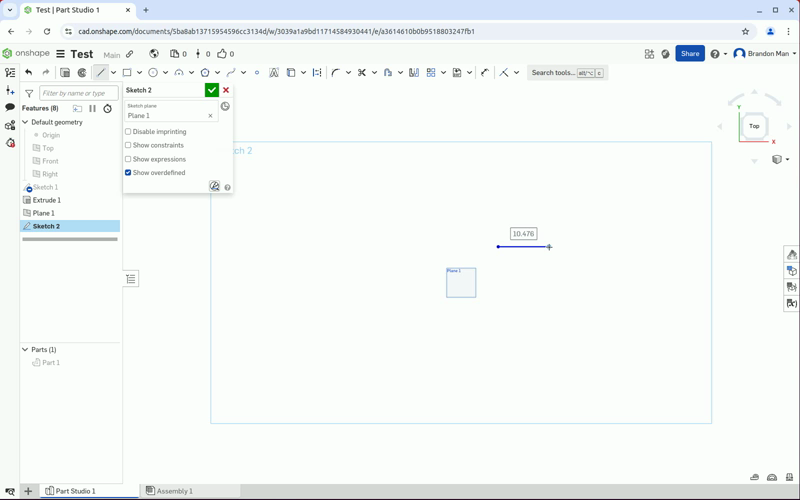
mouse_move(579, 246)
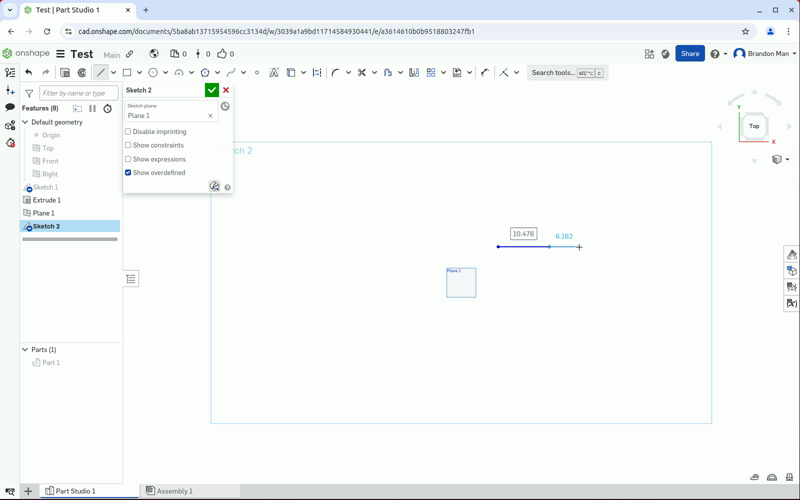
mouse_move(549, 225)
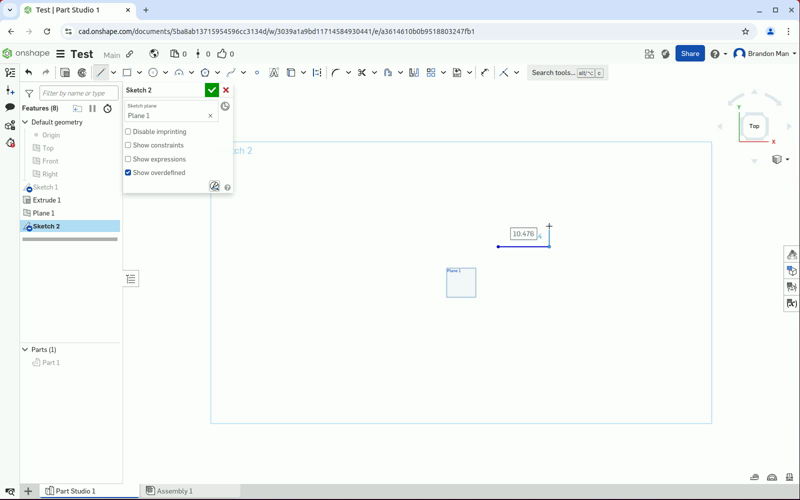
click(549, 225)
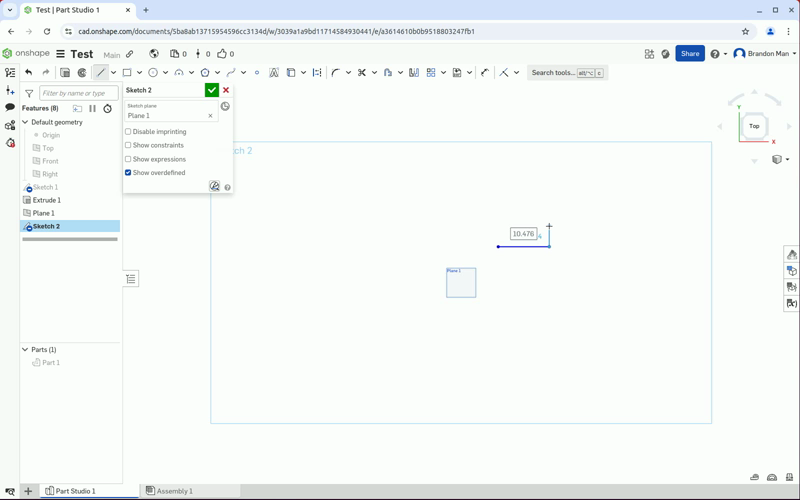
key_up(shift)
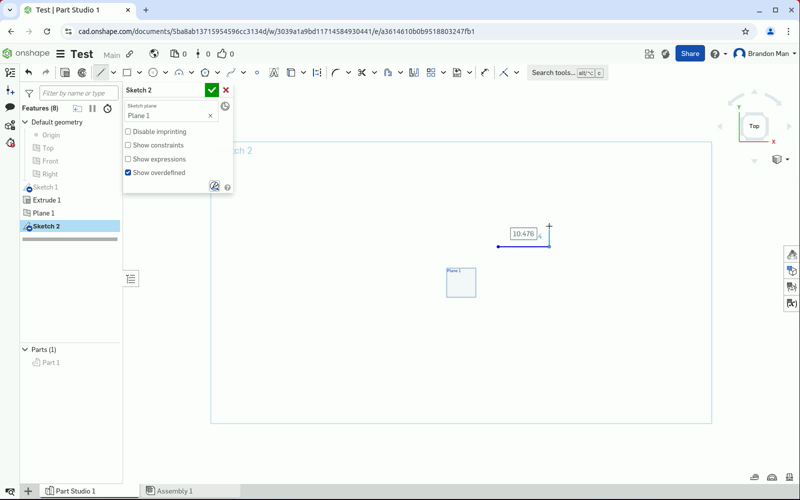
key_down(shift)
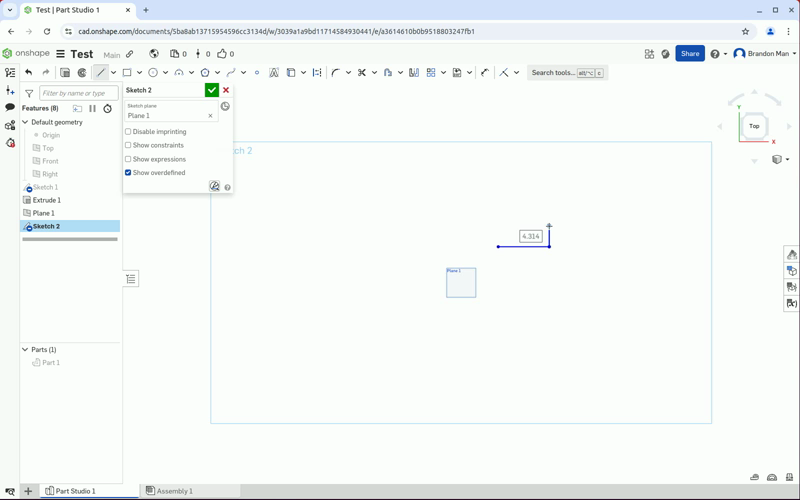
mouse_move(579, 225)
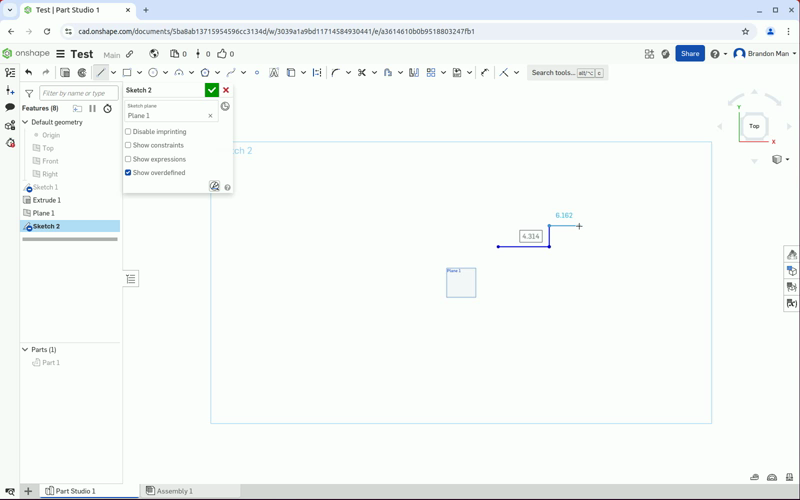
mouse_move(498, 225)
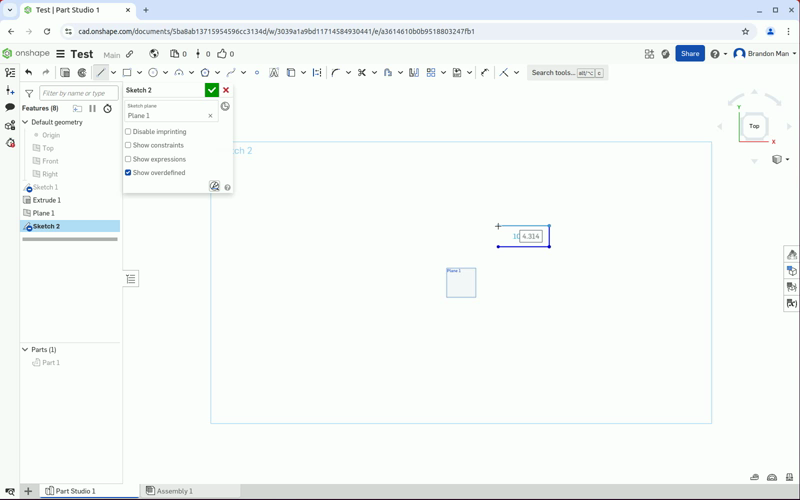
click(498, 225)
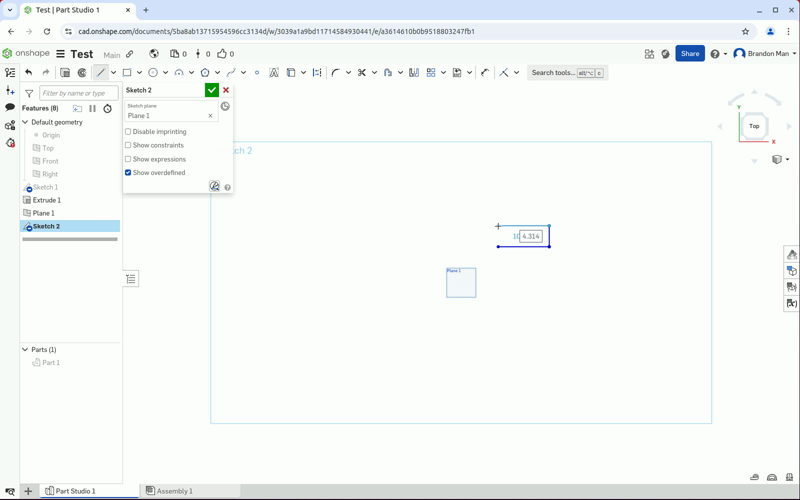
key_up(shift)
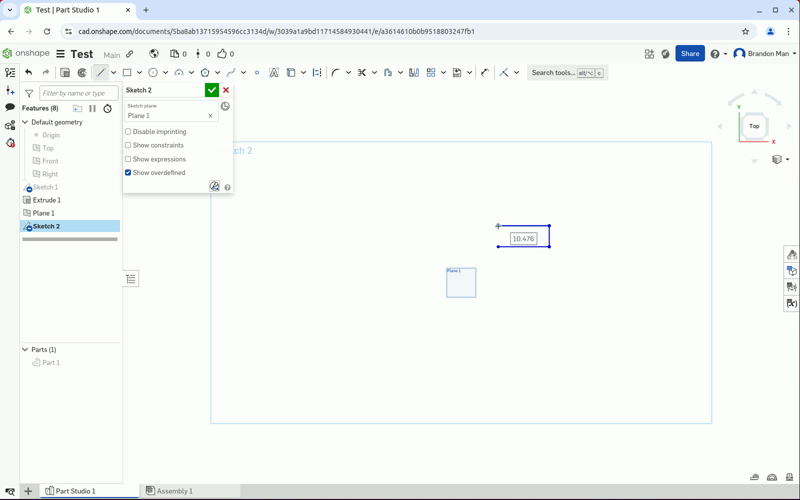
mouse_move(528, 225)
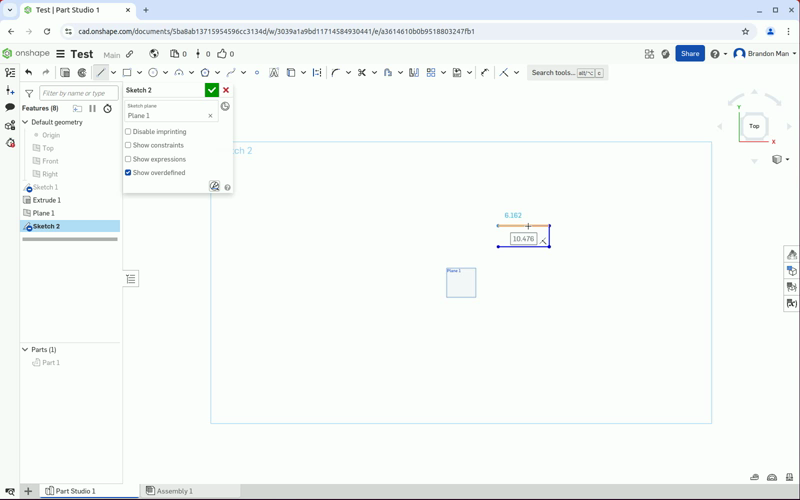
key_down(shift)
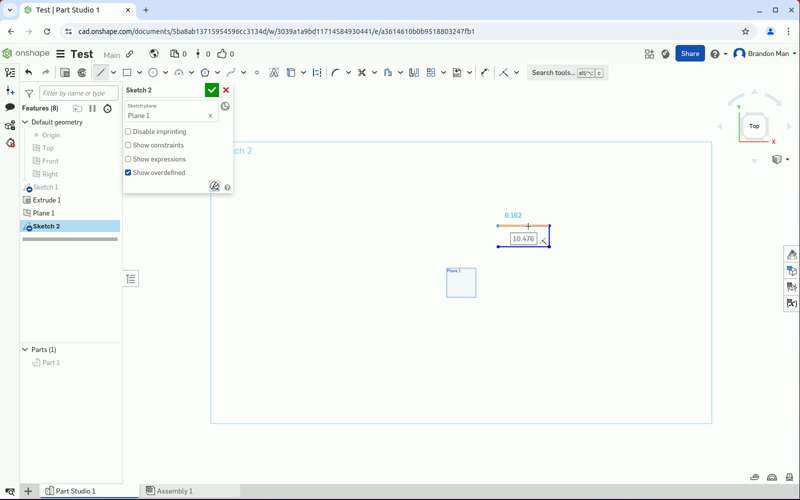
mouse_move(498, 246)
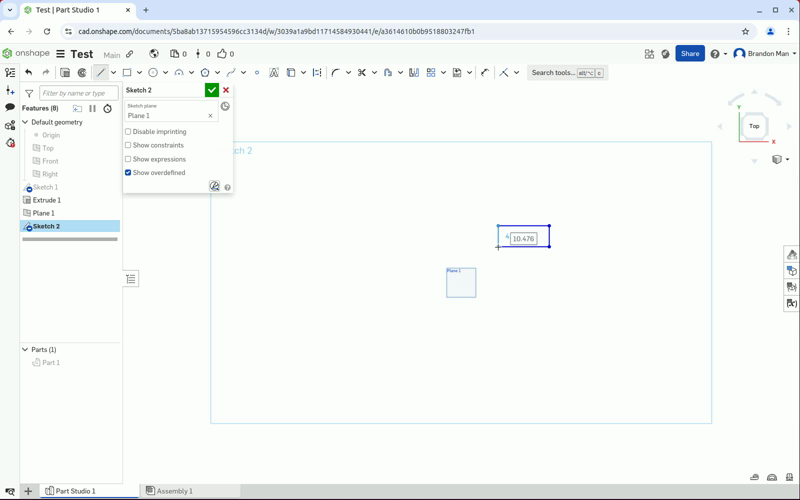
key_up(shift)
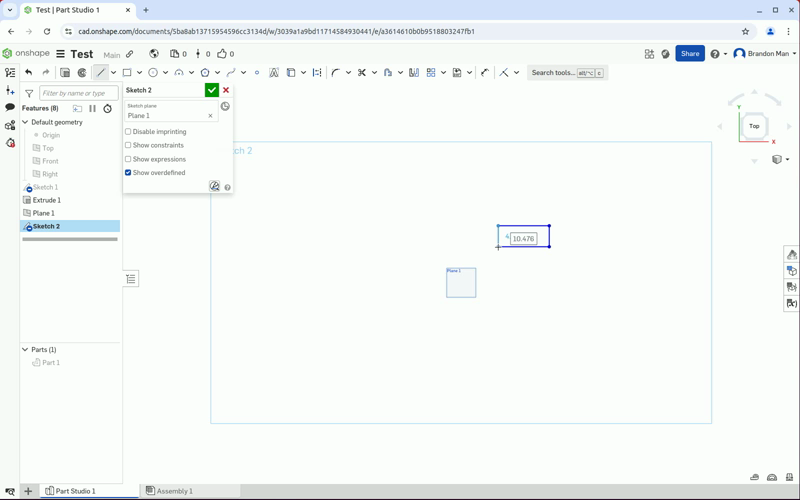
click(498, 246)
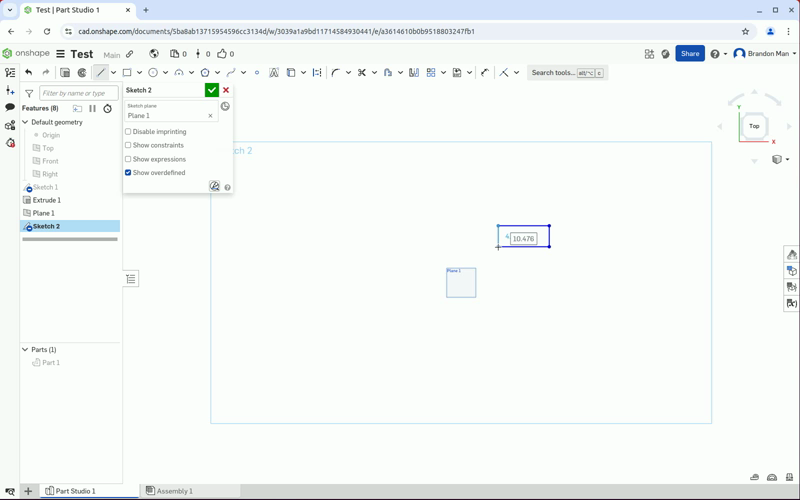
key(esc)
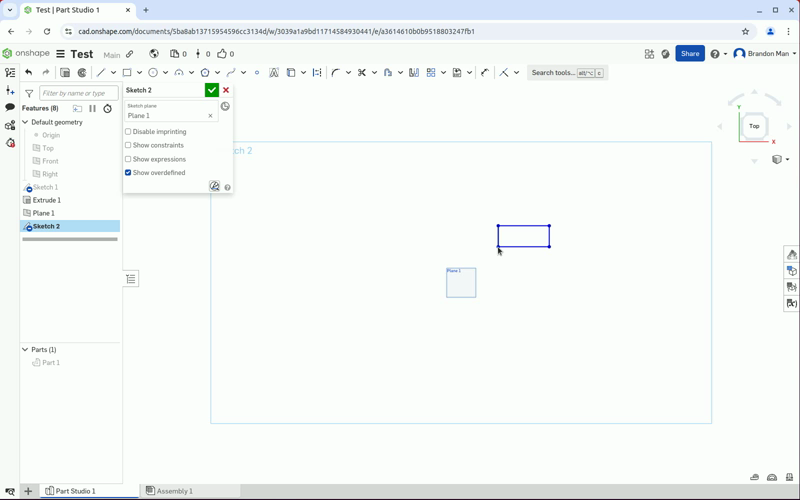
mouse_move(535, 233)
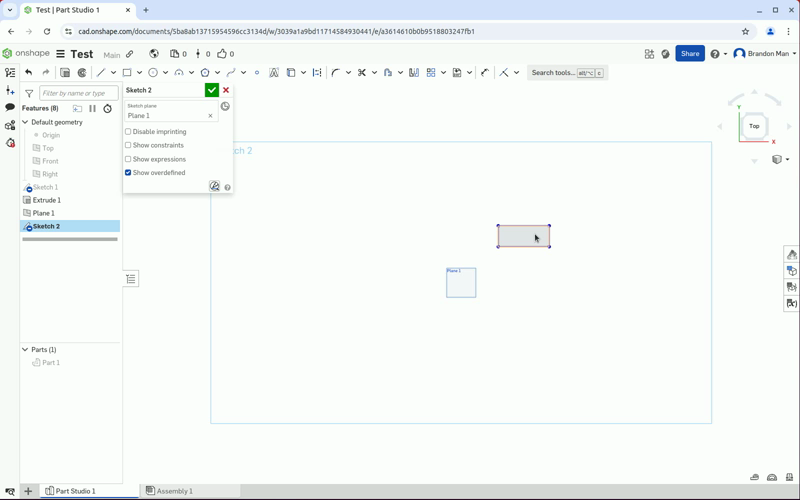
scroll(6)
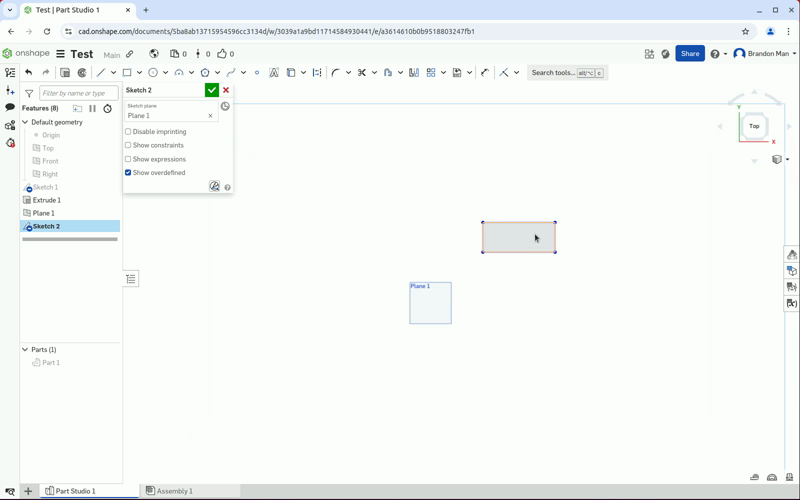
scroll(6)
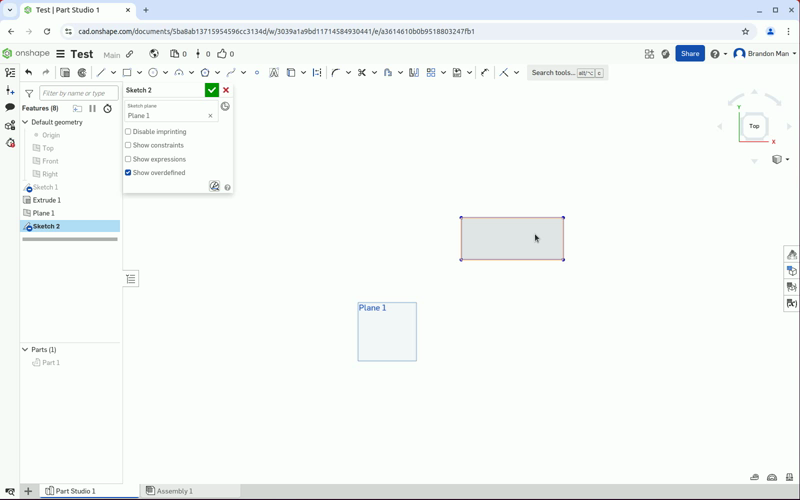
scroll(6)
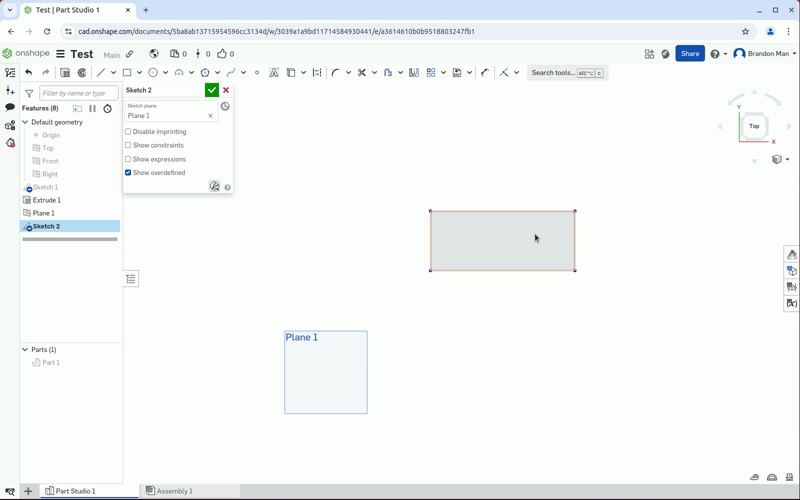
scroll(6)
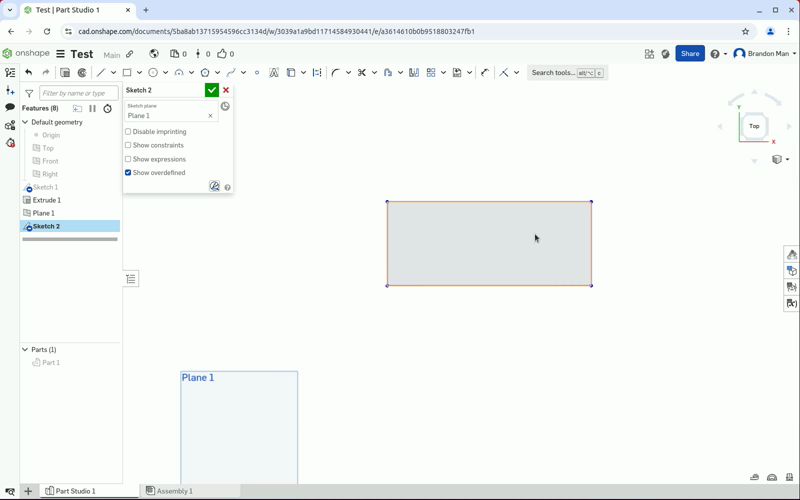
scroll(6)
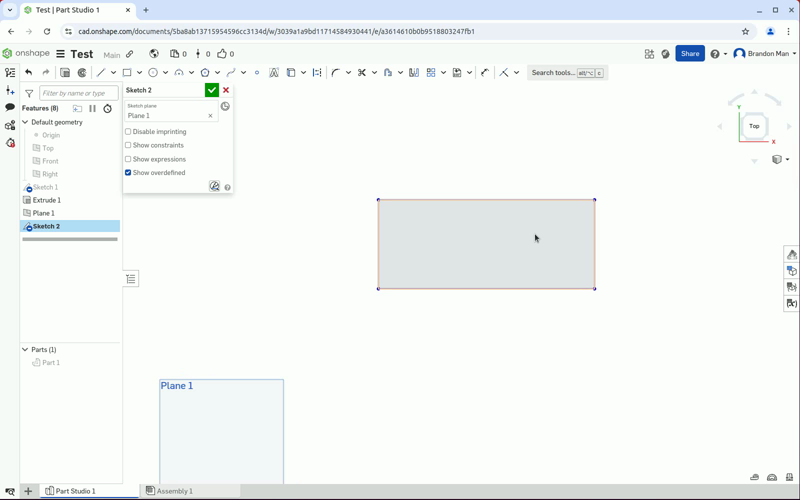
scroll(6)
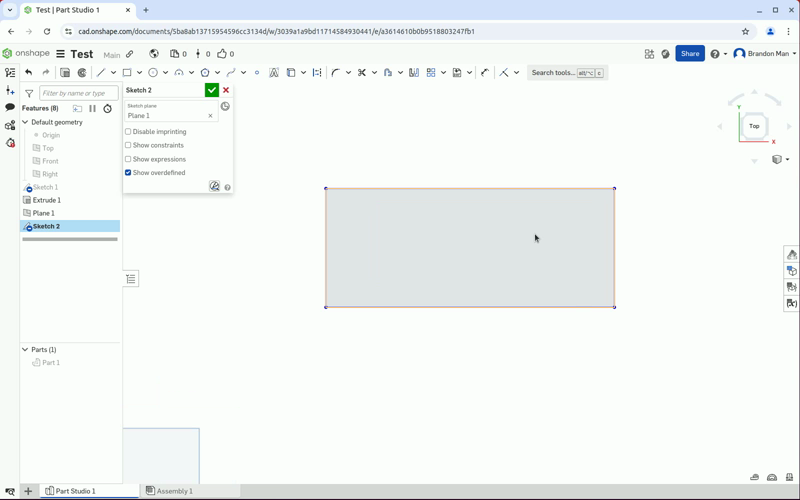
scroll(6)
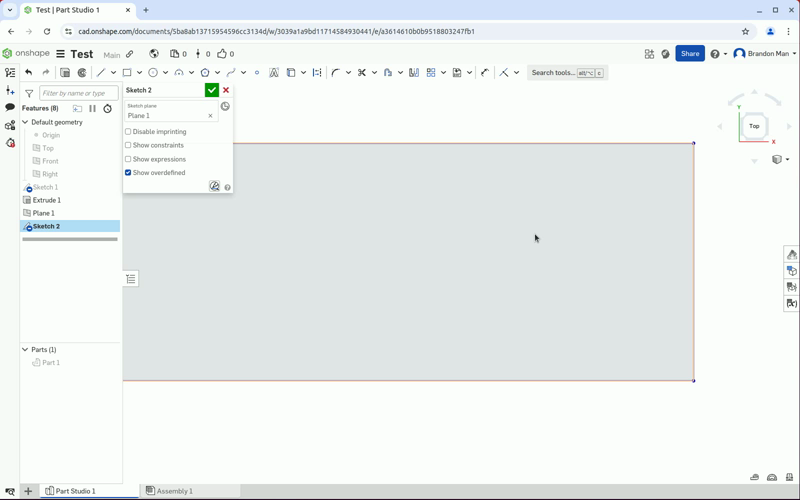
click(535, 233)
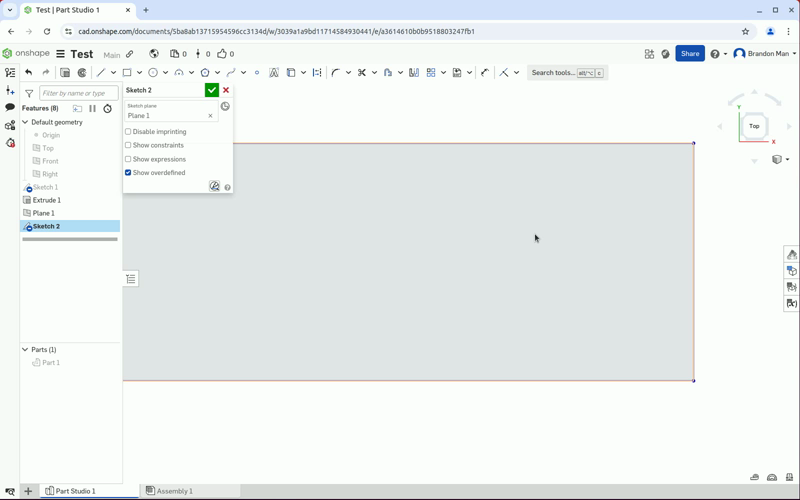
scroll(-6)
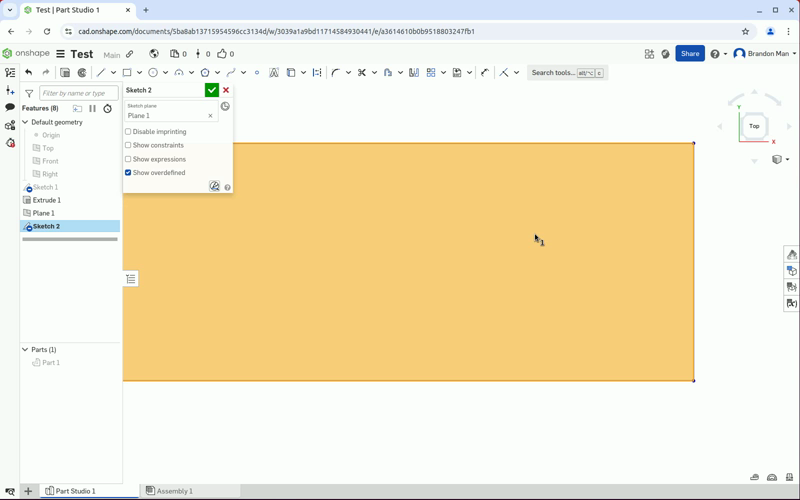
scroll(-6)
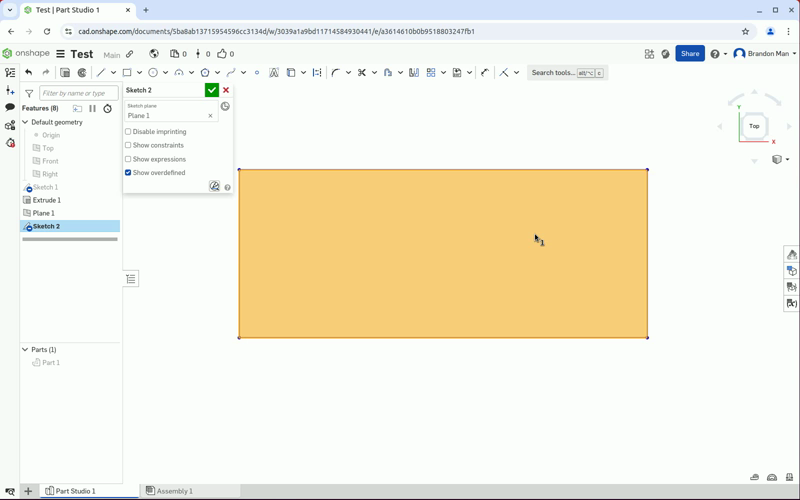
scroll(-6)
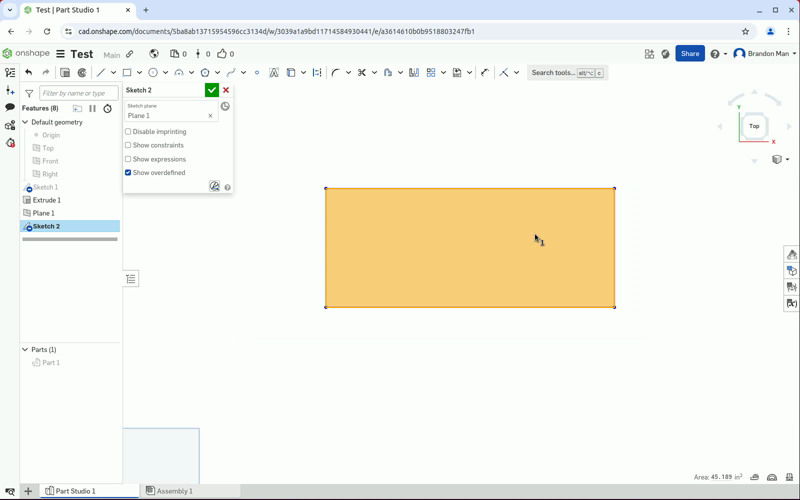
scroll(-6)
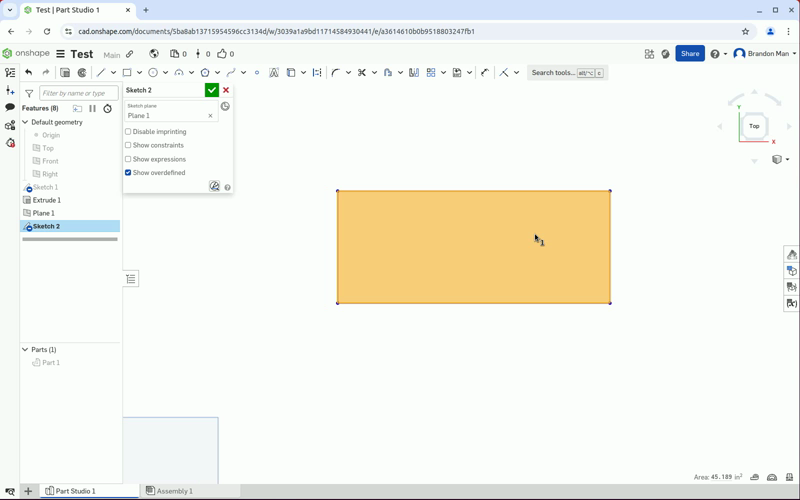
scroll(-6)
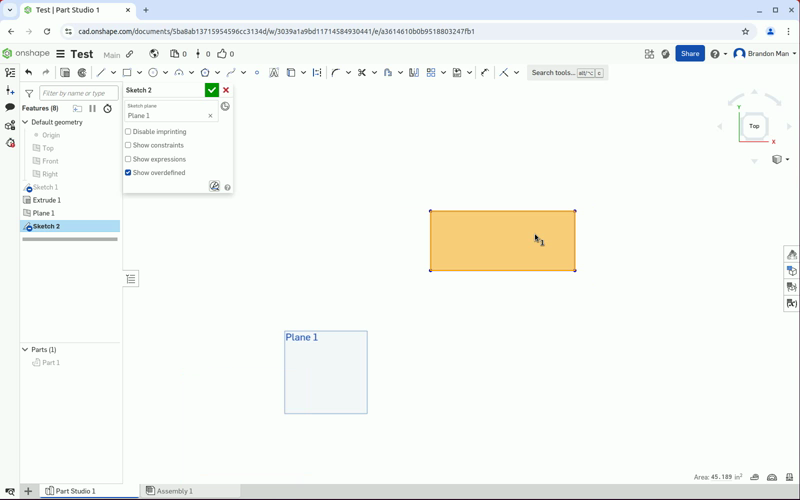
scroll(-6)
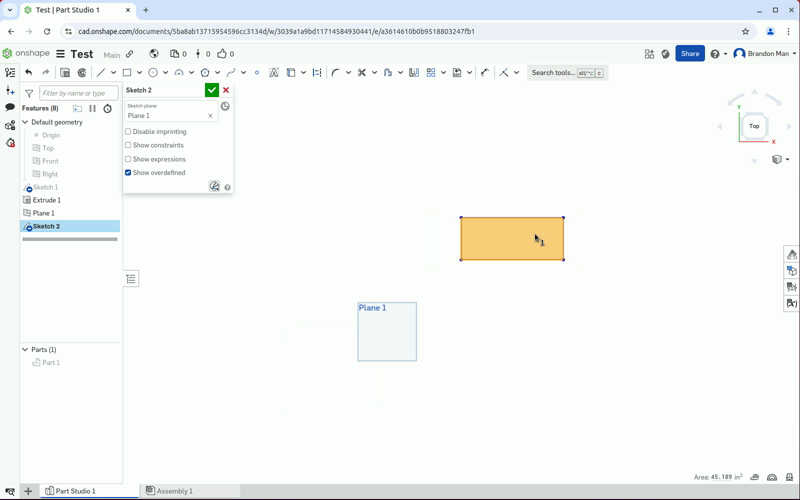
scroll(-6)
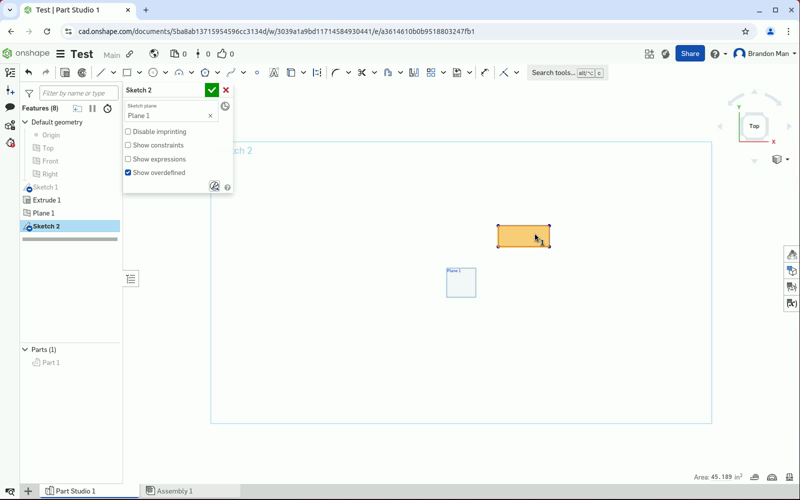
mouse_move(73, 352)
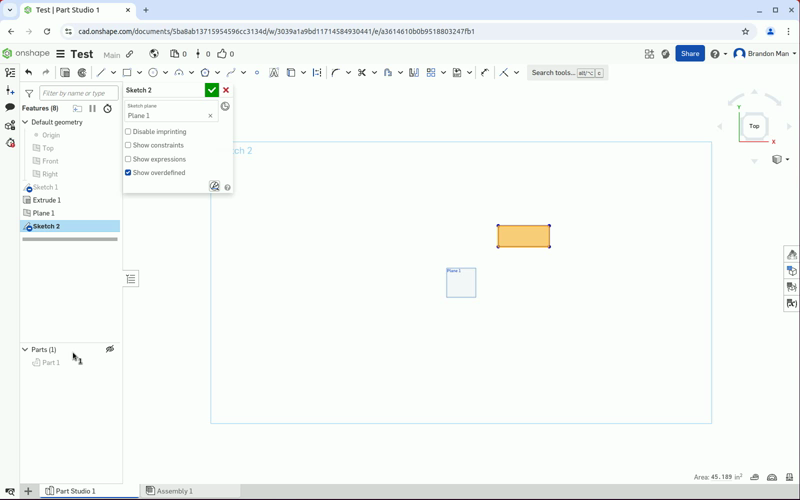
key(shift+y)
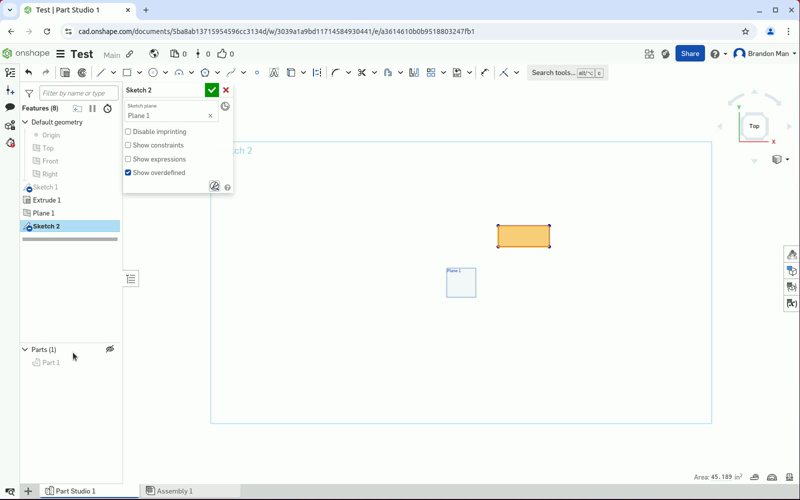
key(shift+e)
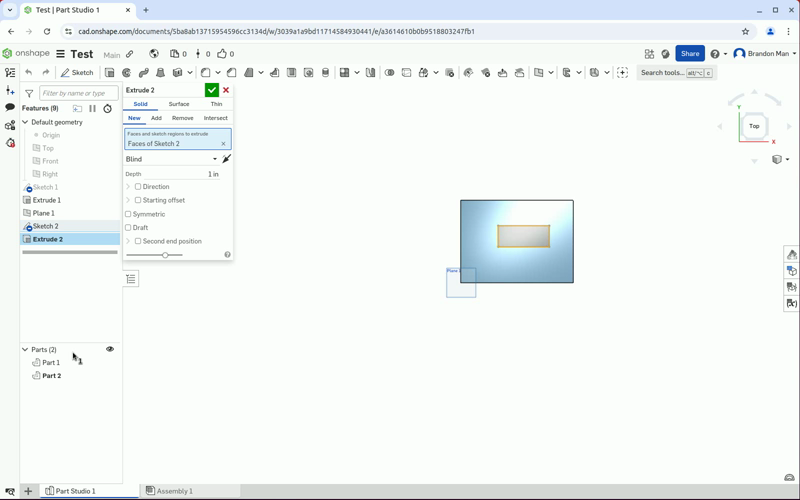
mouse_move(143, 106)
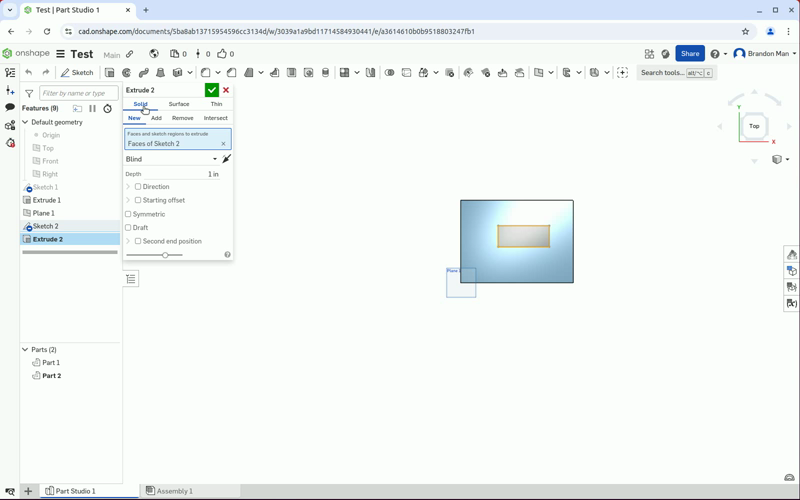
click(143, 106)
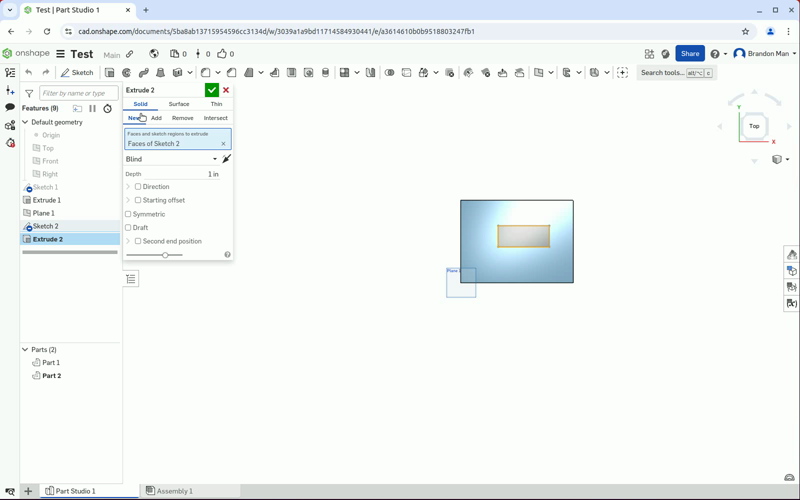
mouse_move(137, 120)
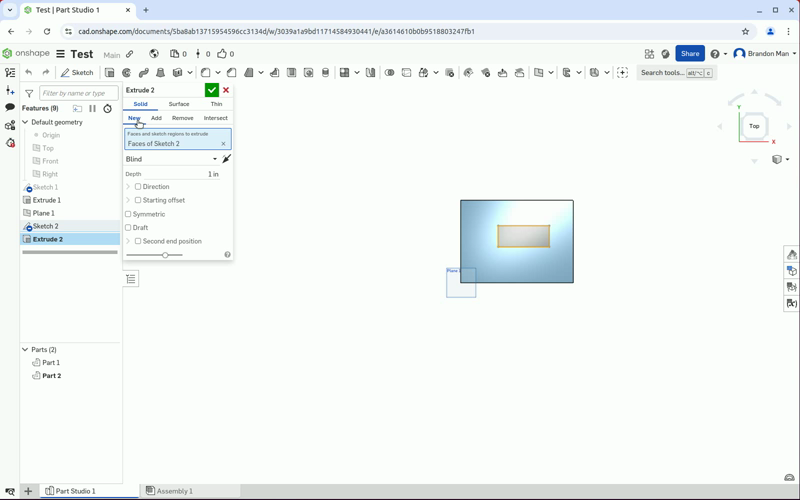
click(137, 120)
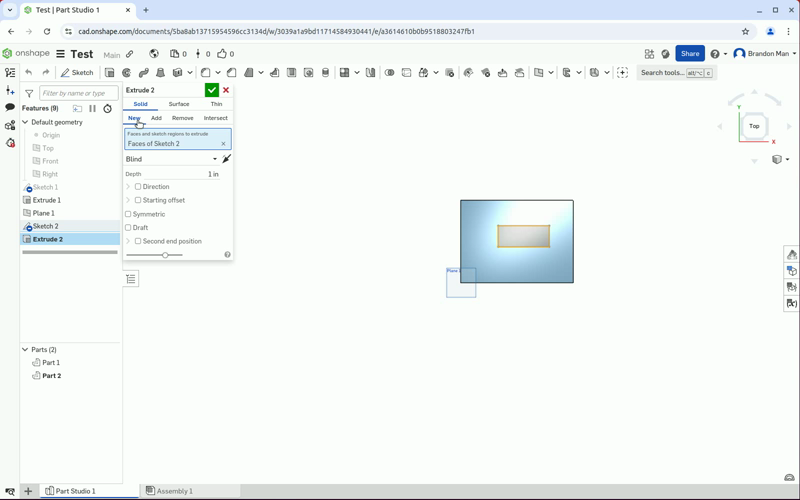
key(tab, 4)
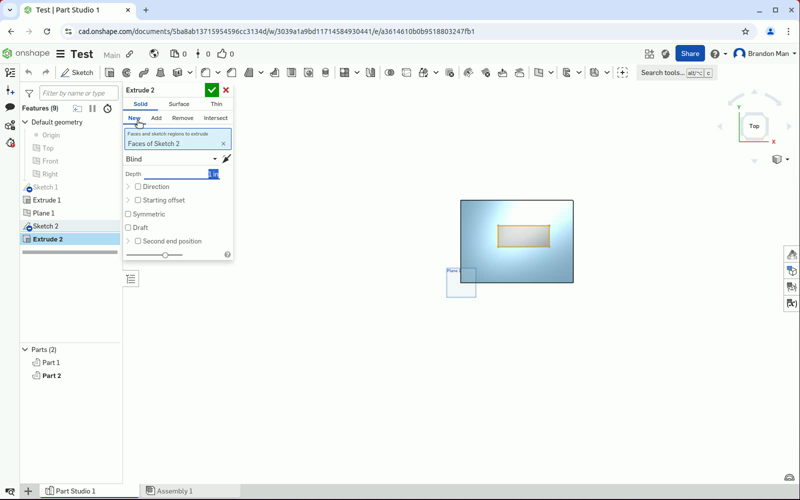
text(9.147)
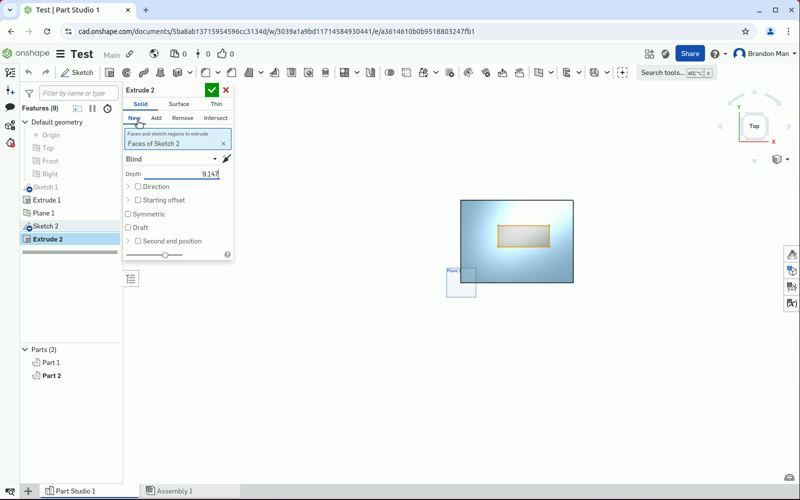
key(enter)
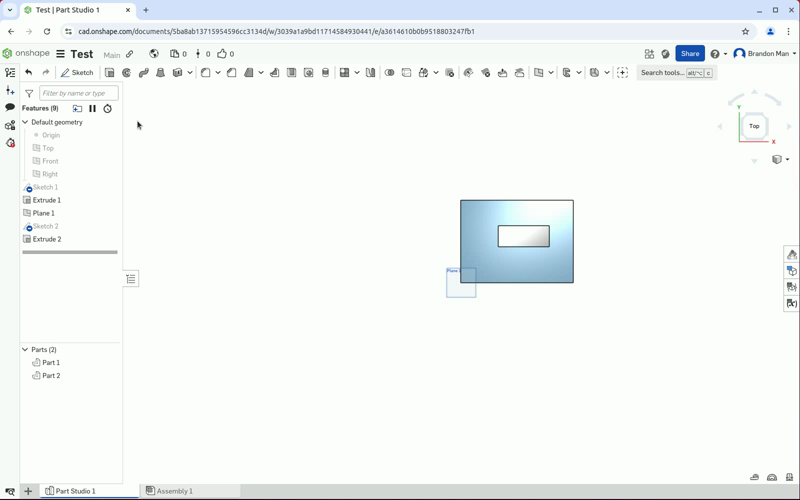
key(shift+h)
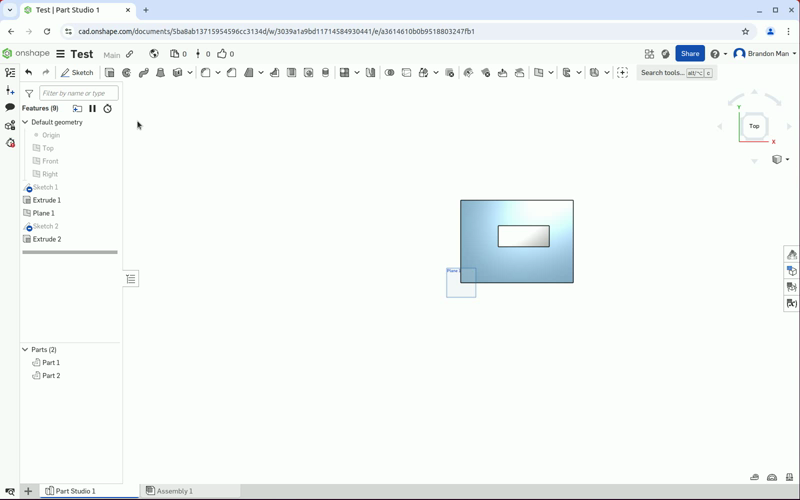
key(shift+h)
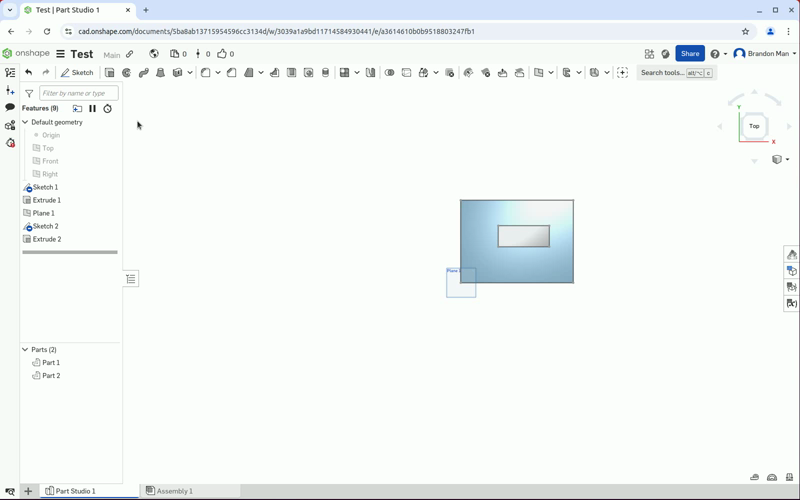
key(shift+7)
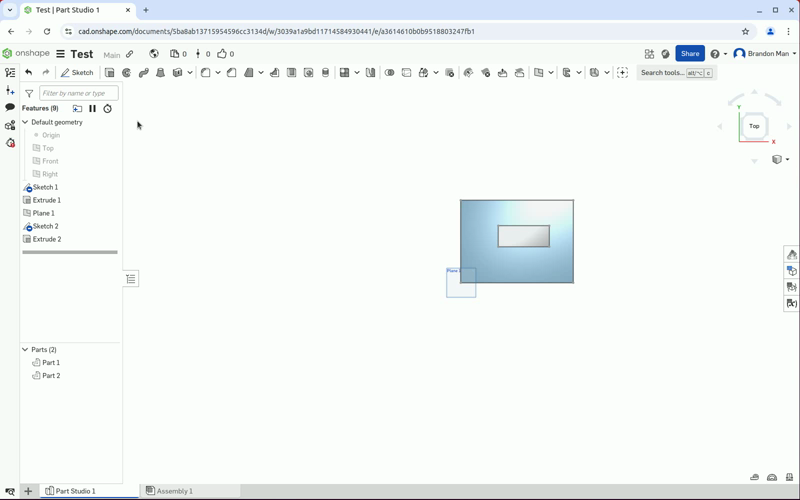
key(up, 3)
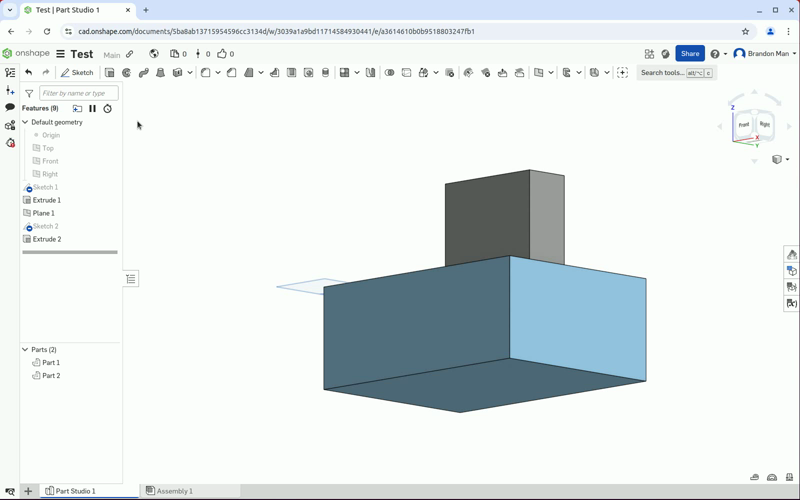
key(left, 3)
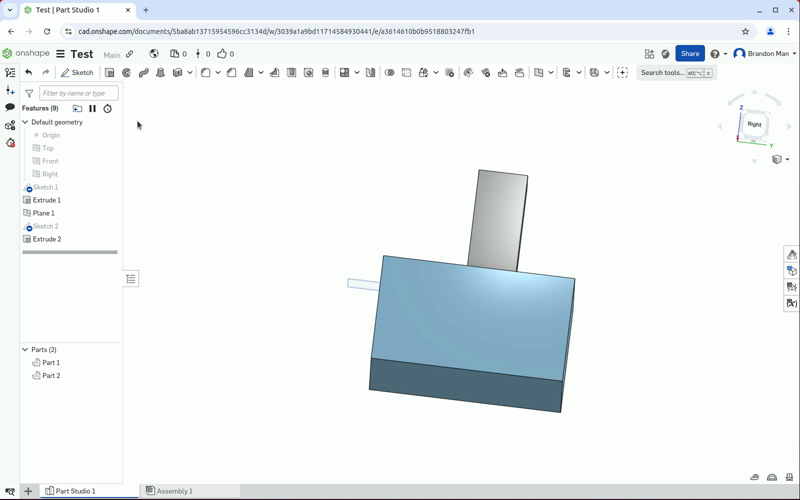
key(right, 3)
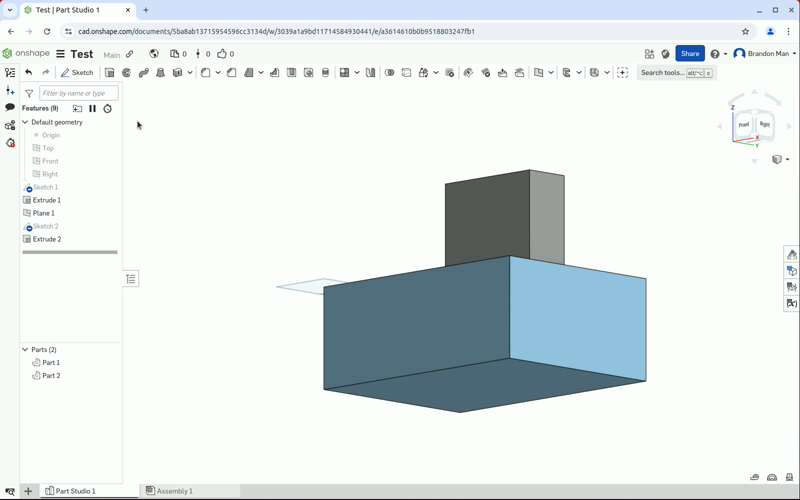
key(down, 3)
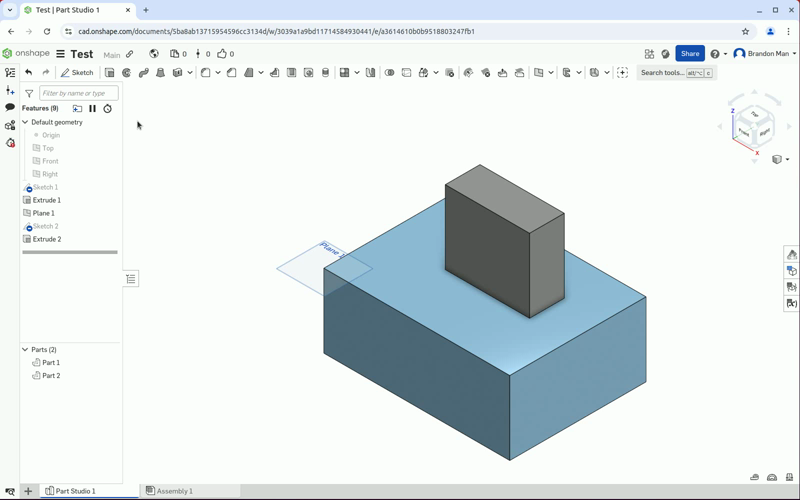
mouse_move(73, 189)
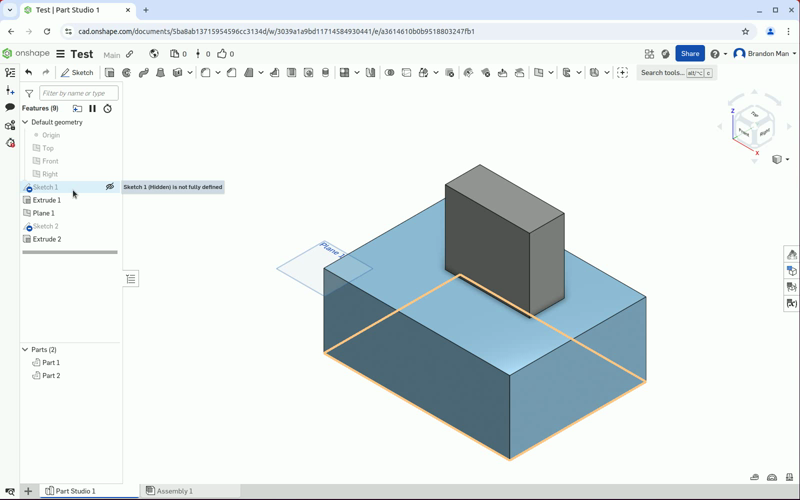
click(73, 189)